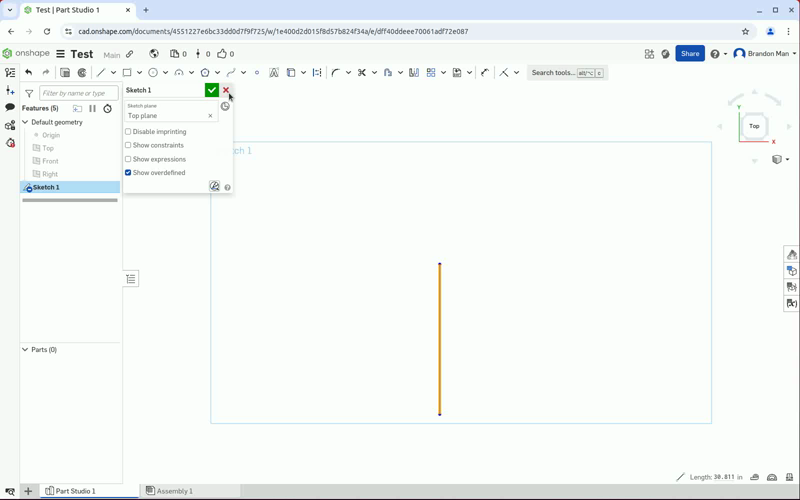
key(shift+h)
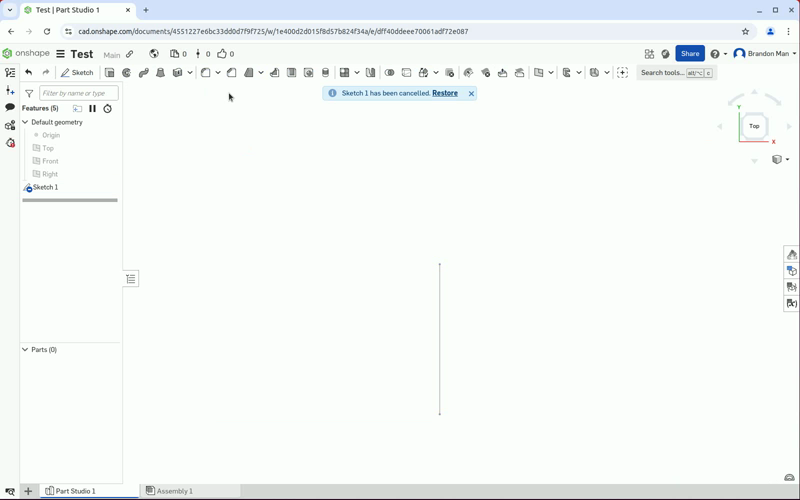
key(shift+s)
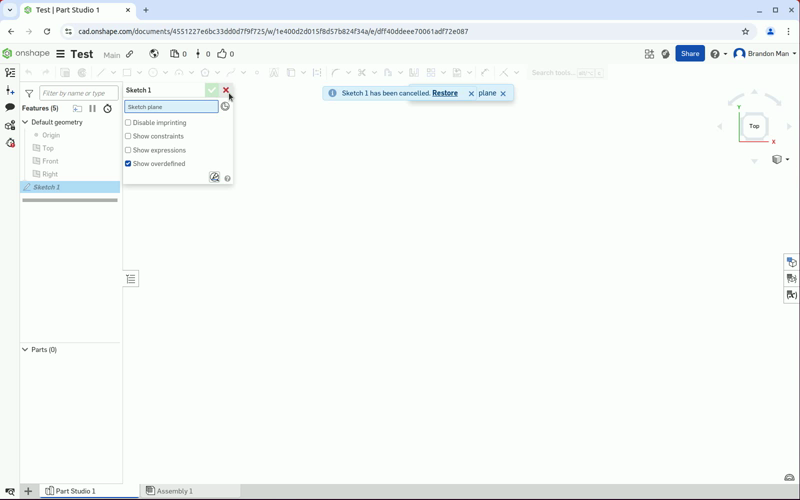
mouse_move(73, 150)
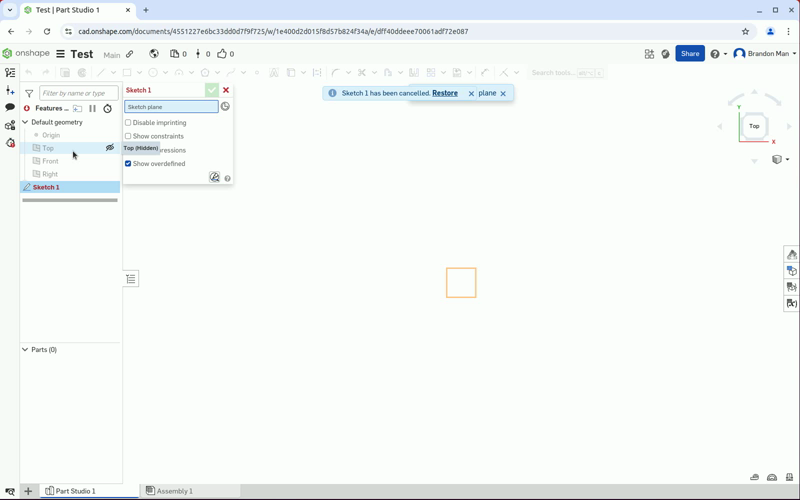
click(73, 150)
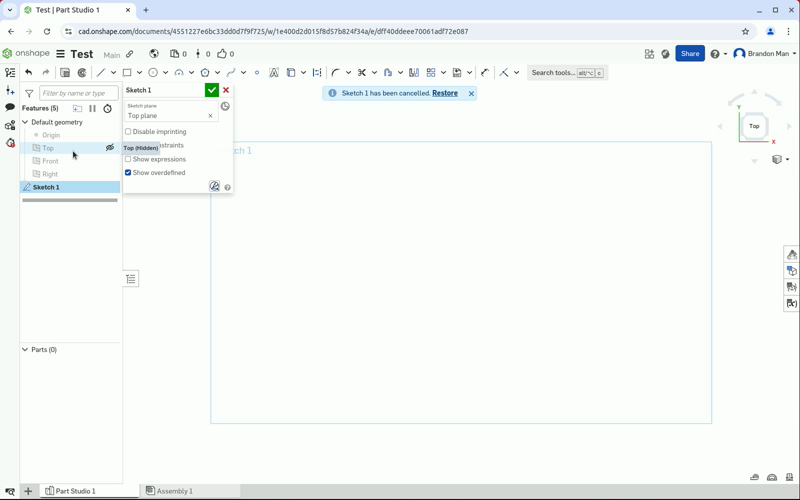
mouse_move(73, 352)
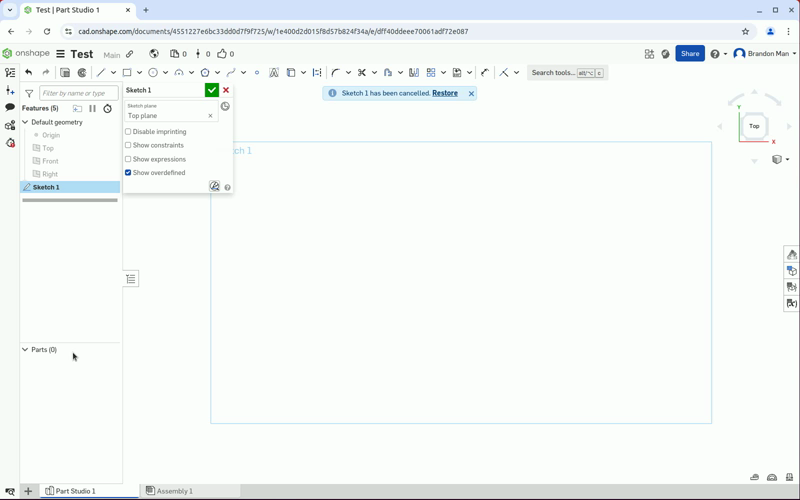
key(y)
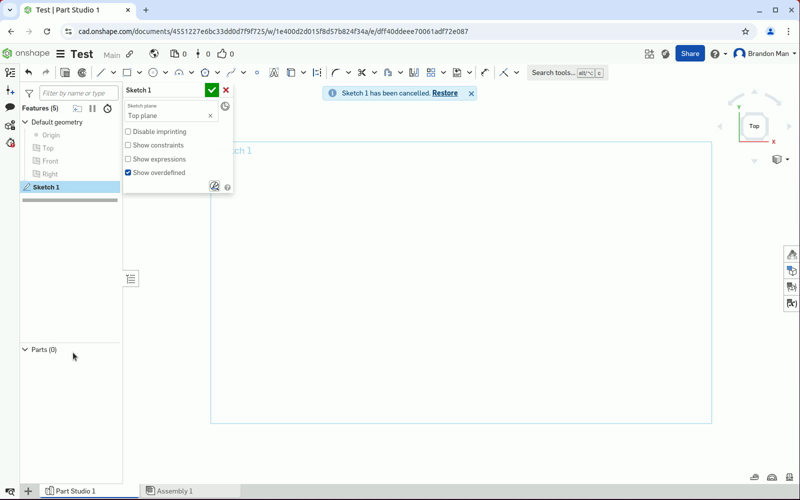
key(c)
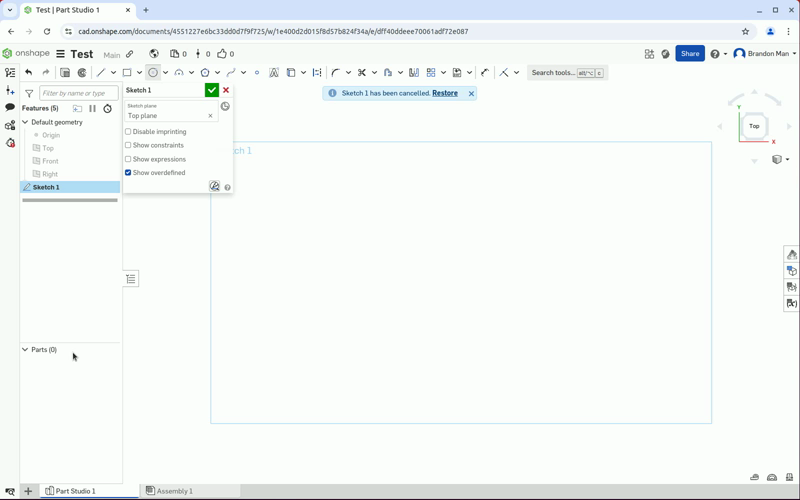
key_down(shift)
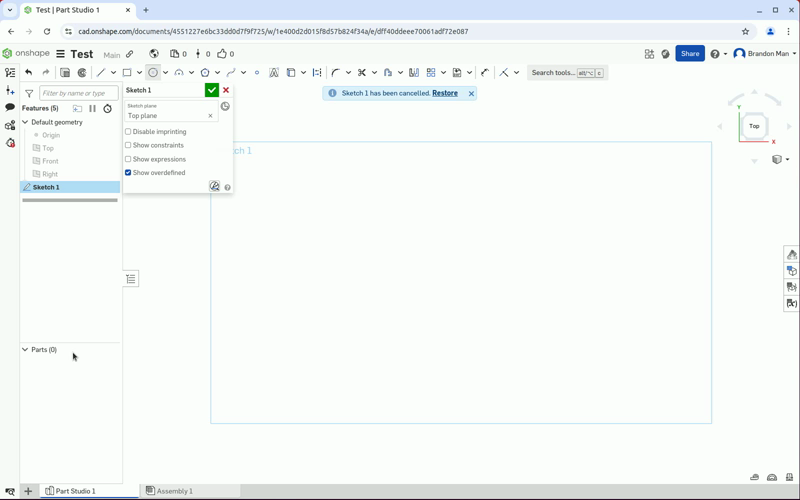
mouse_move(395, 282)
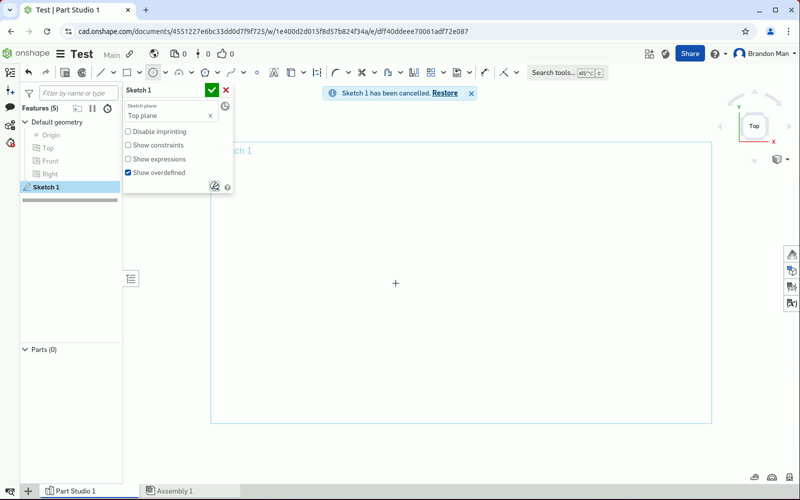
click(395, 282)
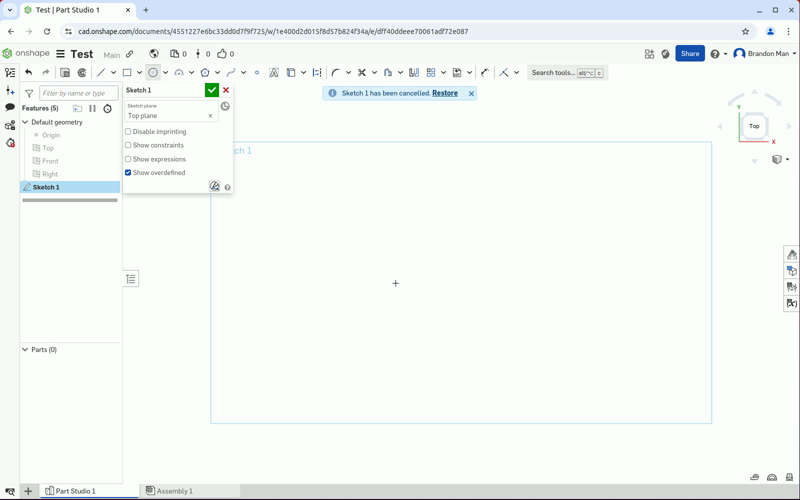
key_up(shift)
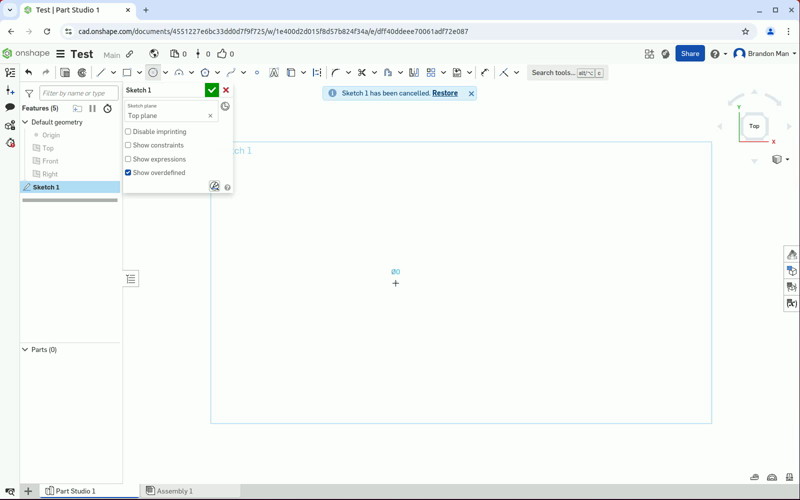
mouse_move(436, 282)
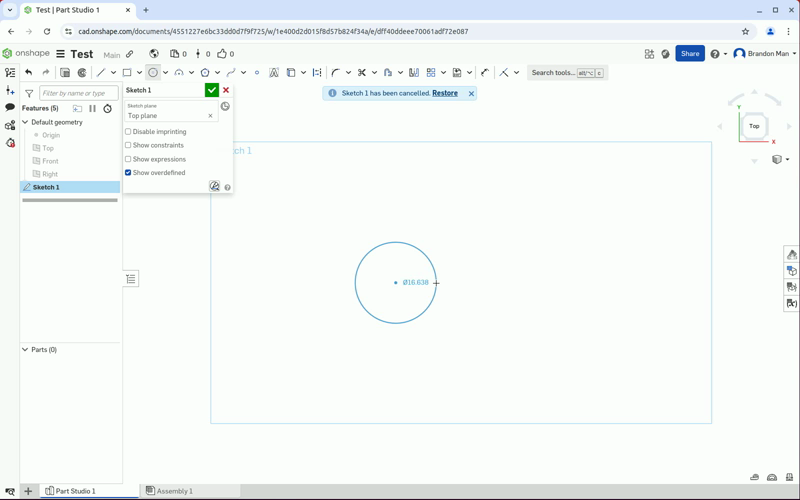
click(436, 282)
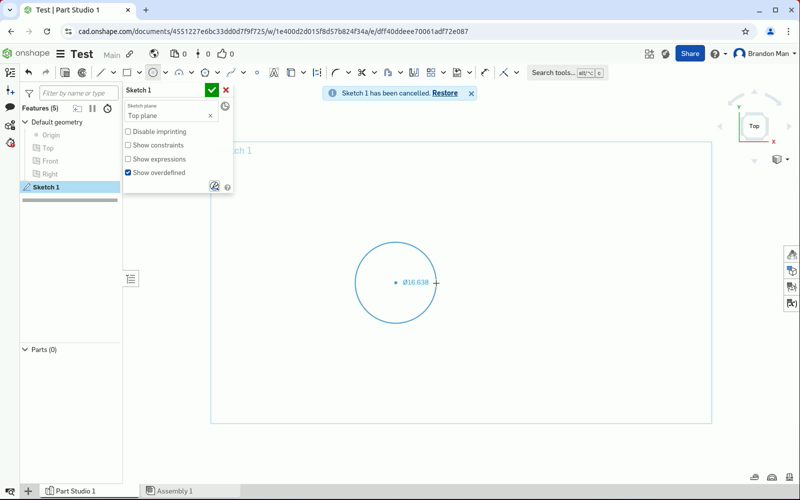
key(esc)
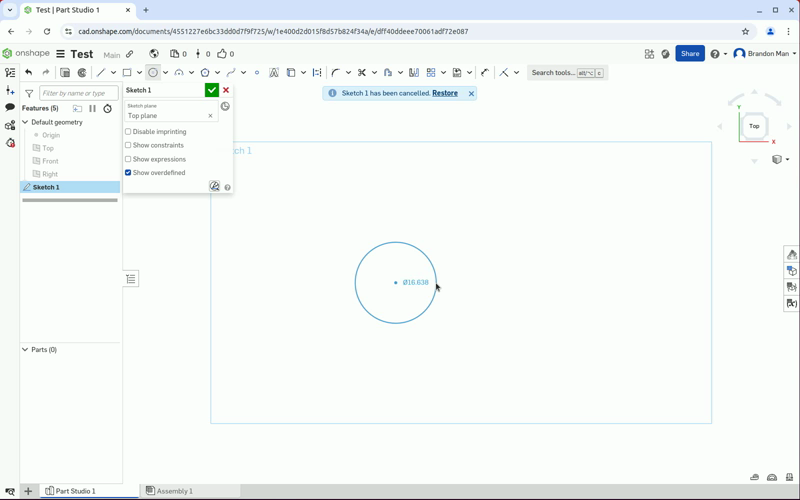
key(l)
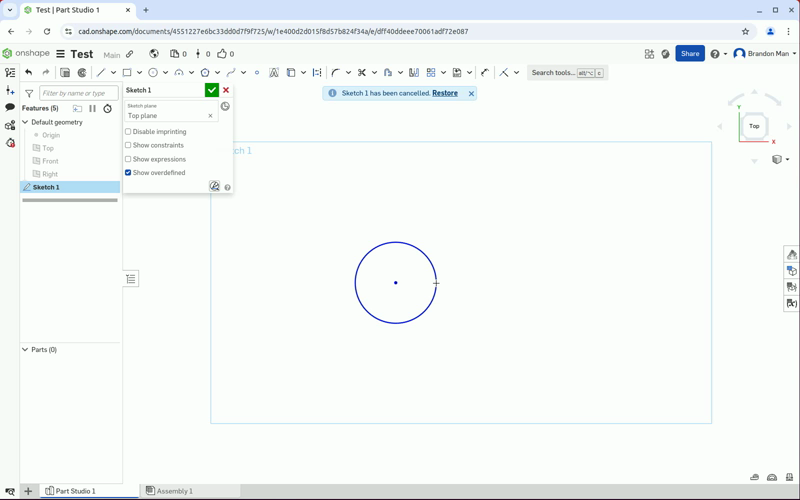
key_down(shift)
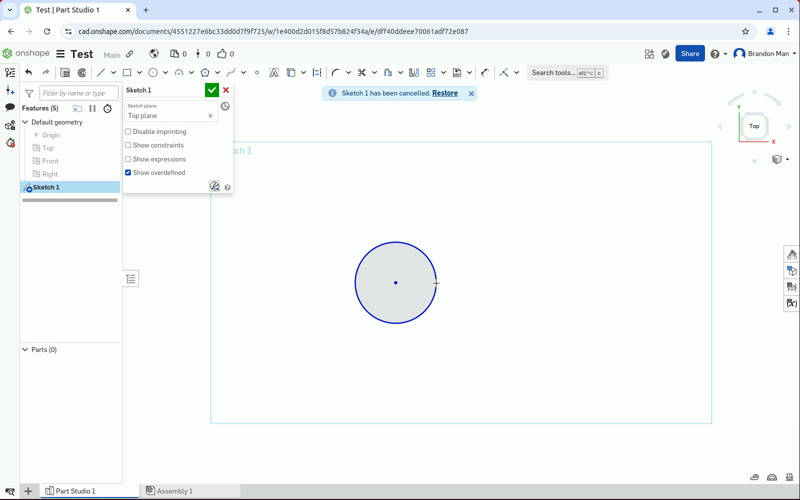
mouse_move(370, 282)
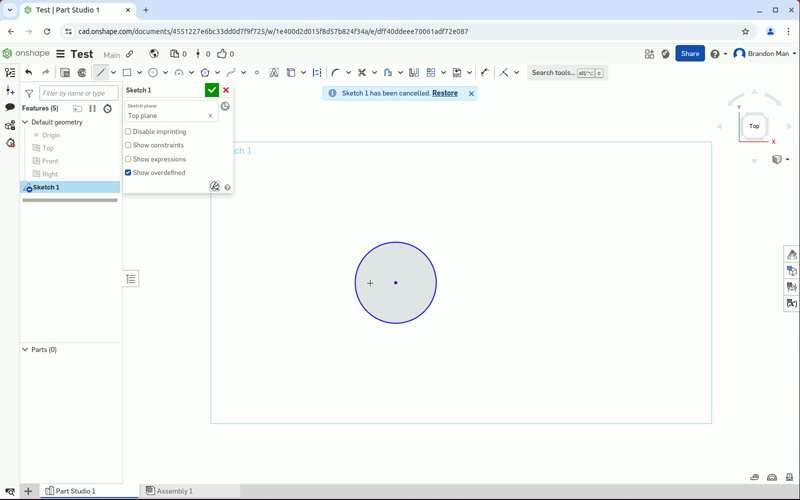
click(370, 282)
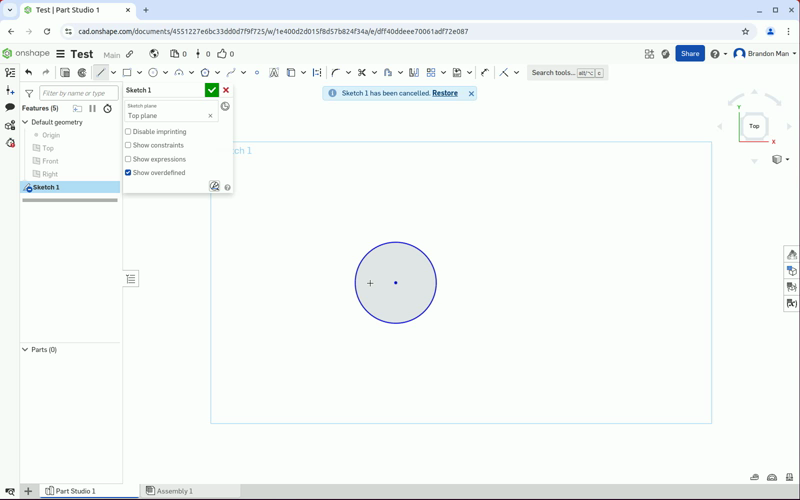
key_up(shift)
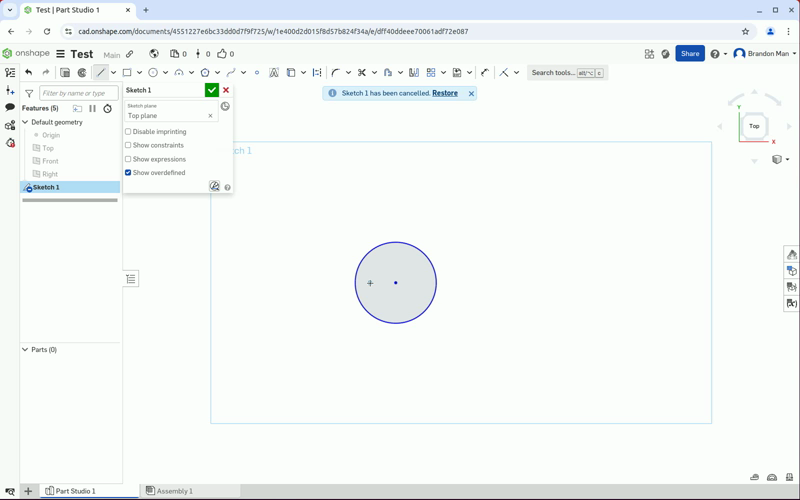
key_down(shift)
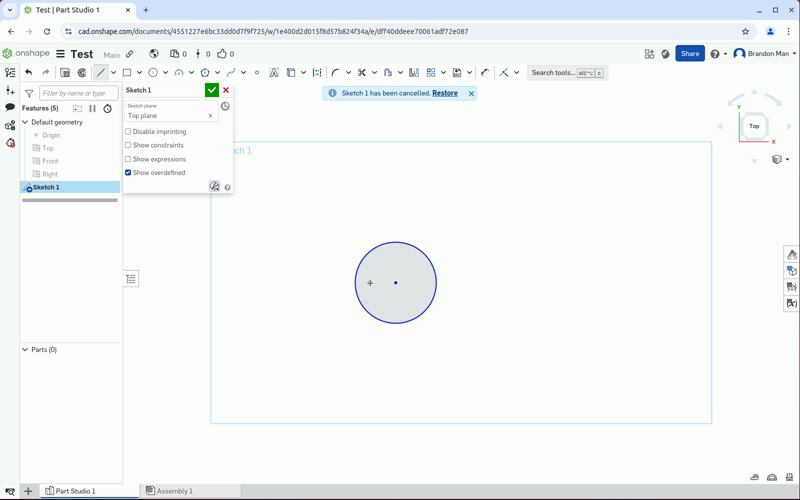
mouse_move(400, 282)
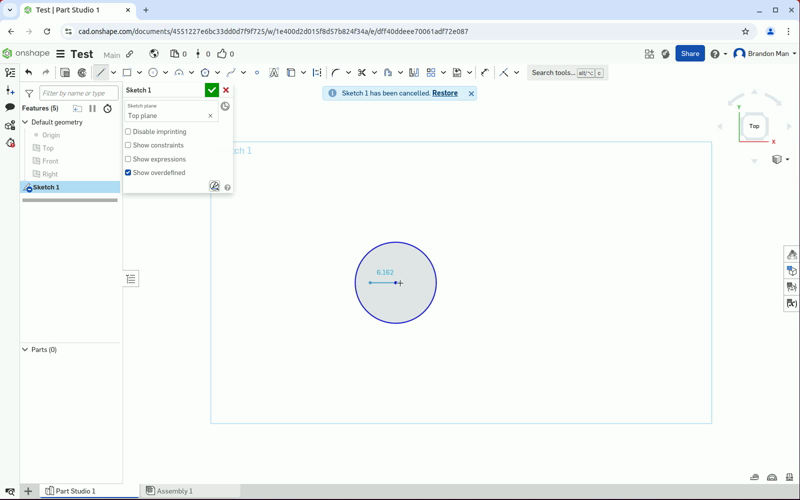
mouse_move(383, 304)
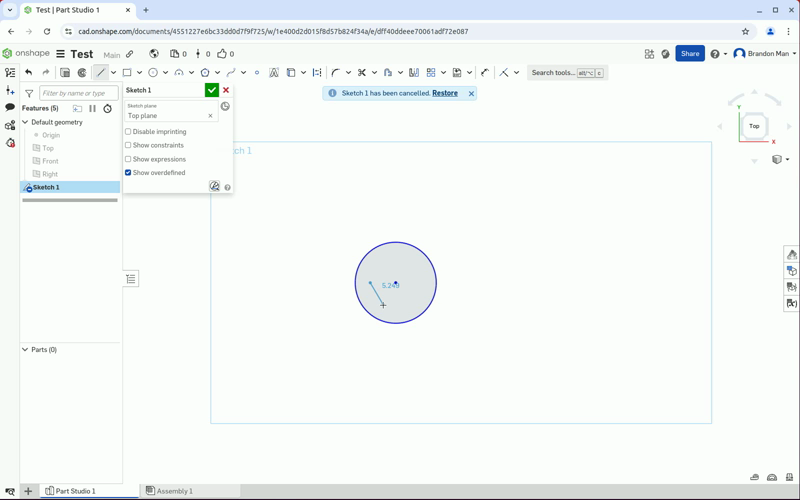
click(383, 304)
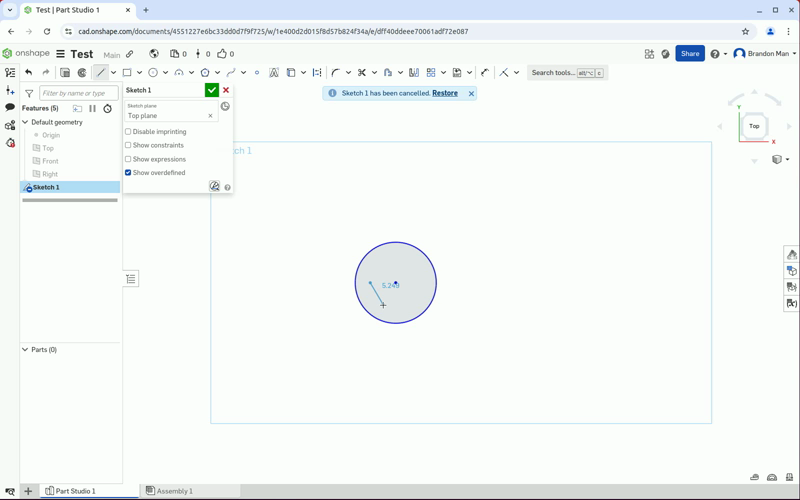
key_up(shift)
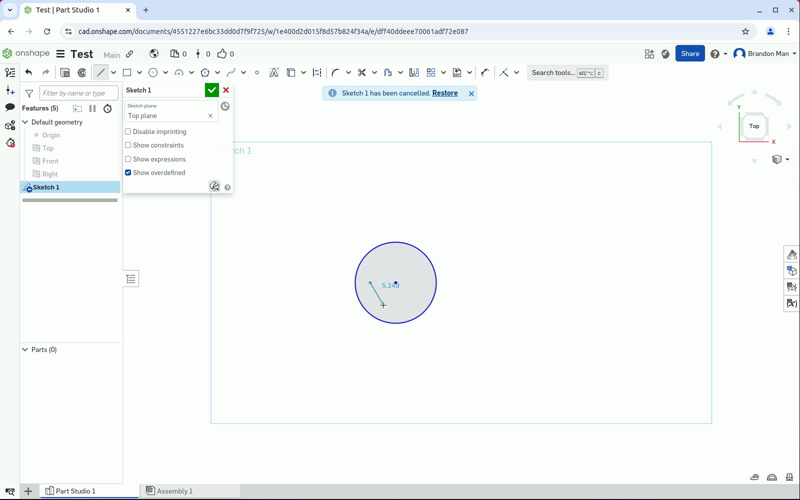
key_down(shift)
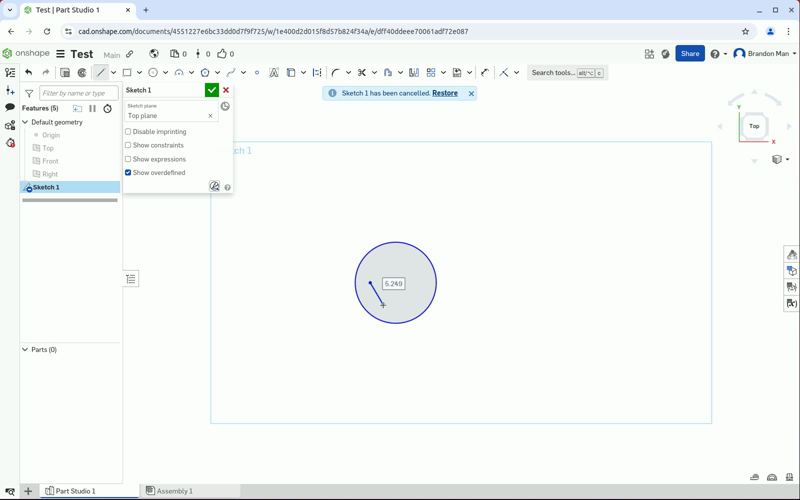
mouse_move(413, 304)
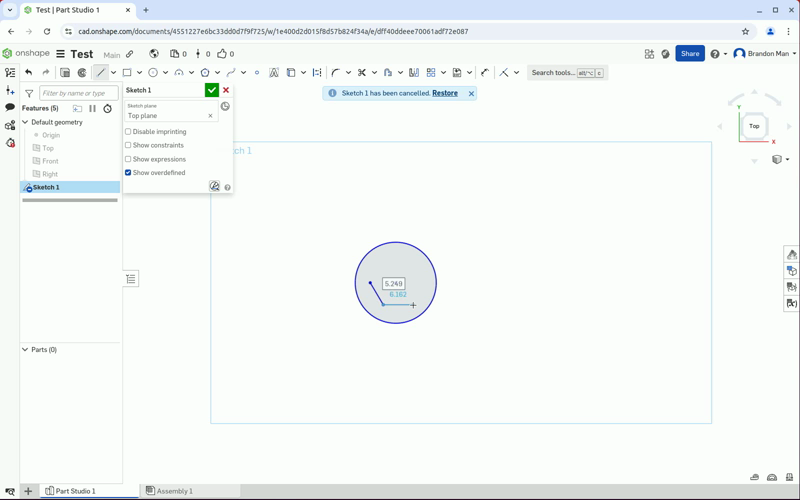
mouse_move(407, 304)
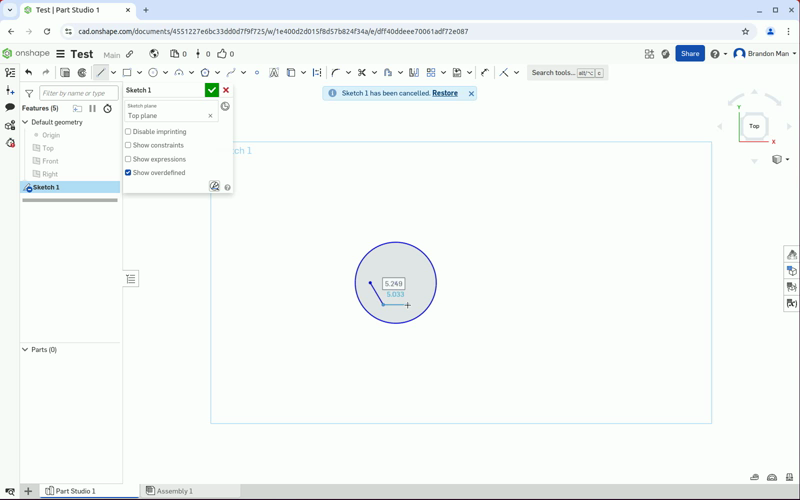
click(407, 304)
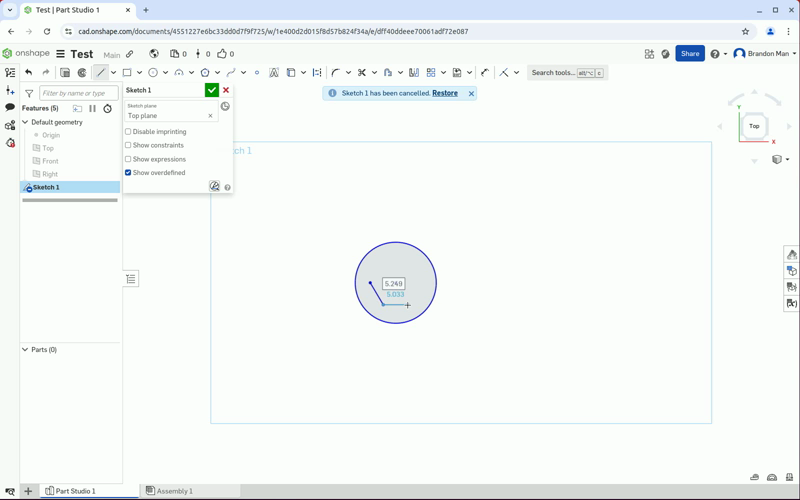
key_up(shift)
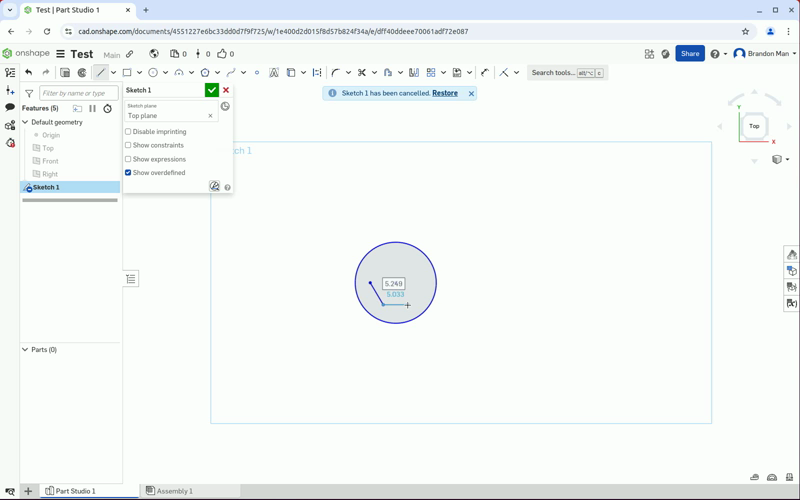
key_down(shift)
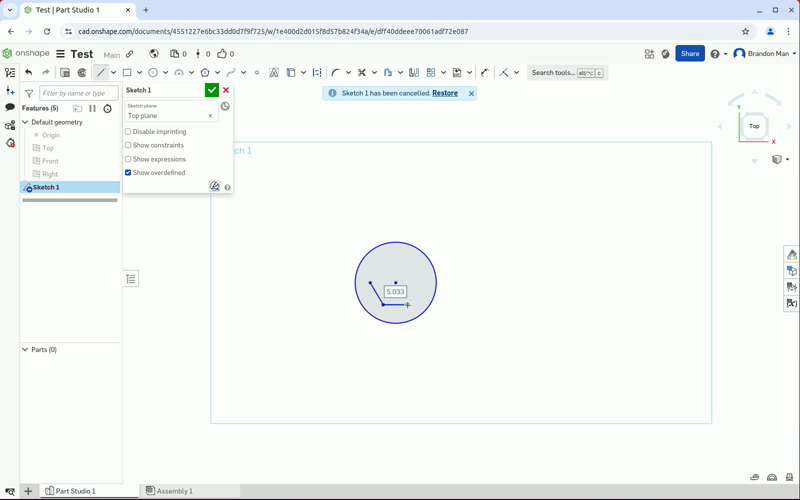
mouse_move(437, 304)
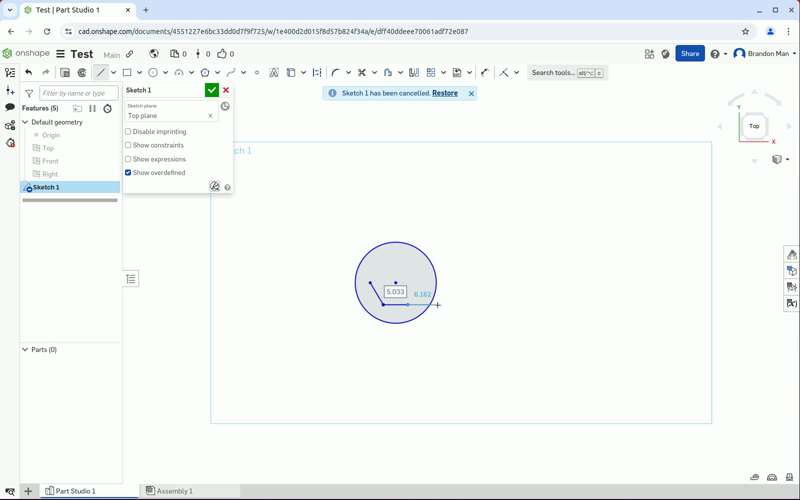
mouse_move(420, 282)
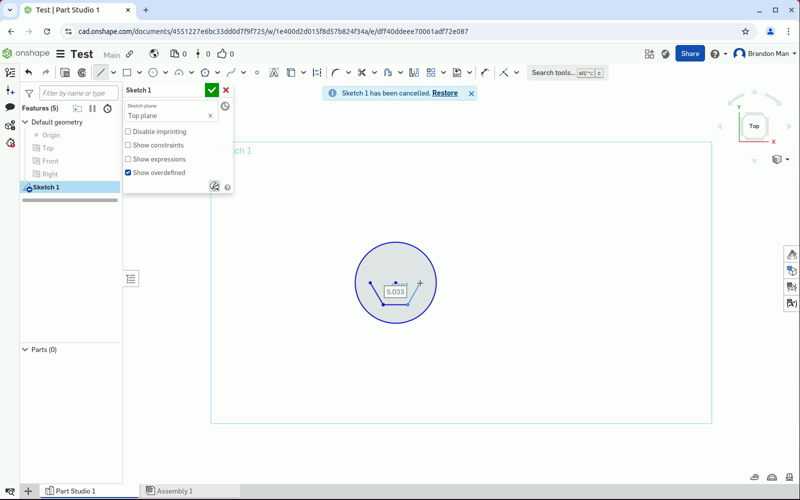
click(420, 282)
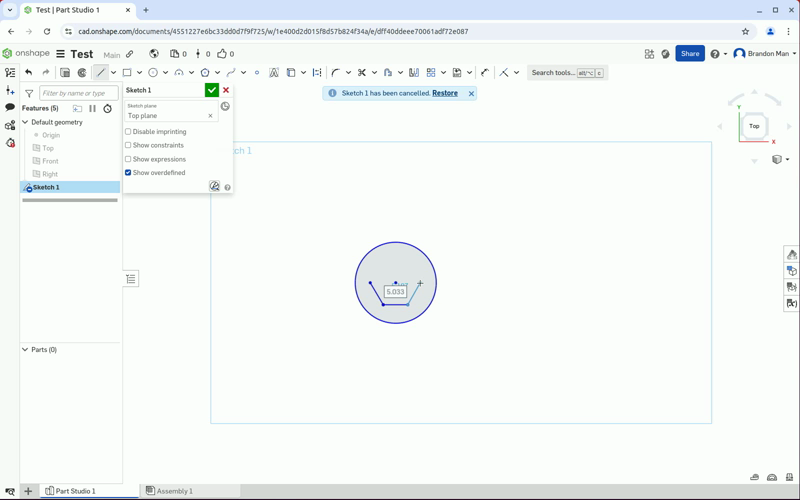
key_up(shift)
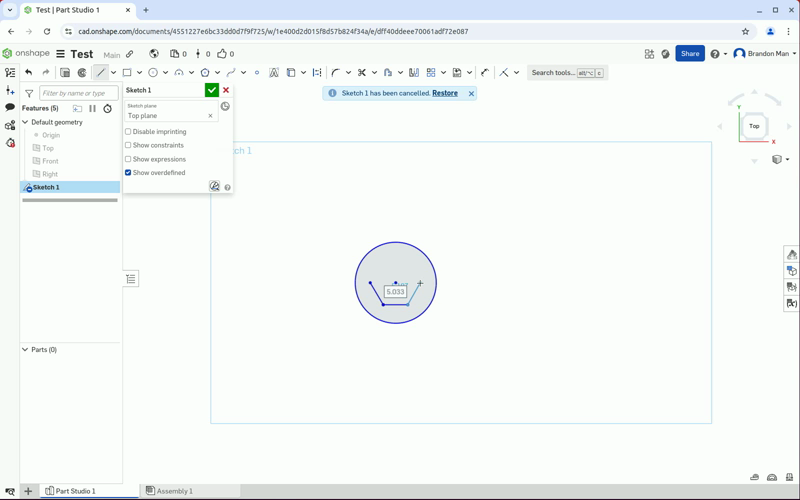
key_down(shift)
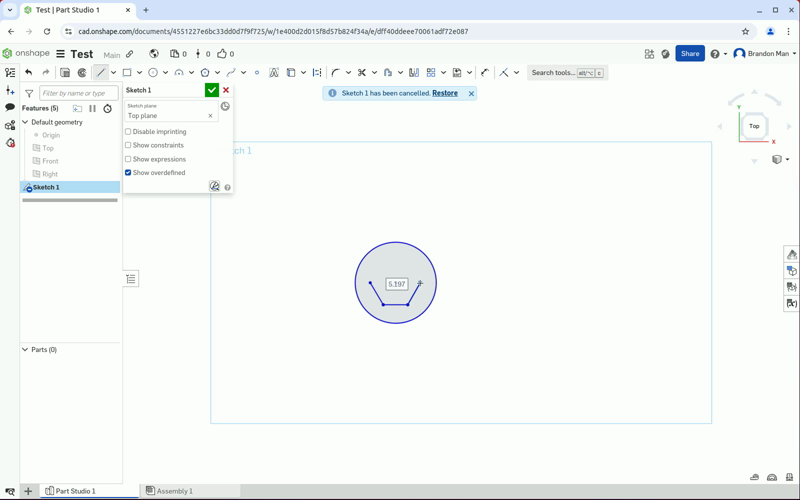
mouse_move(450, 282)
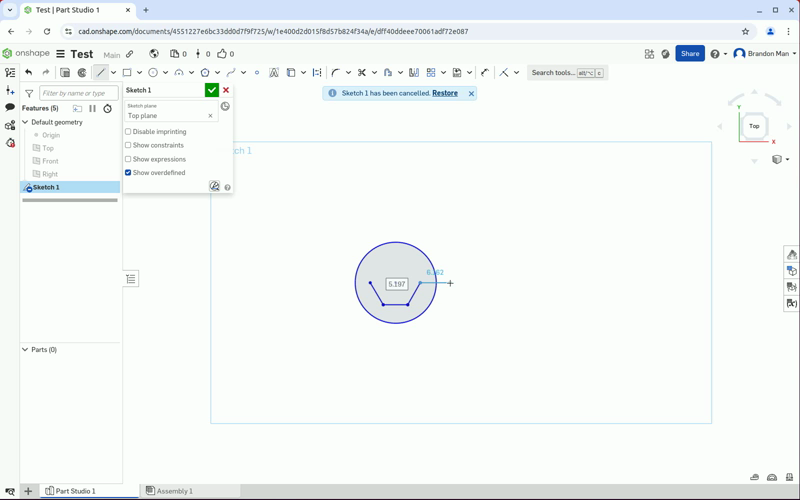
mouse_move(407, 261)
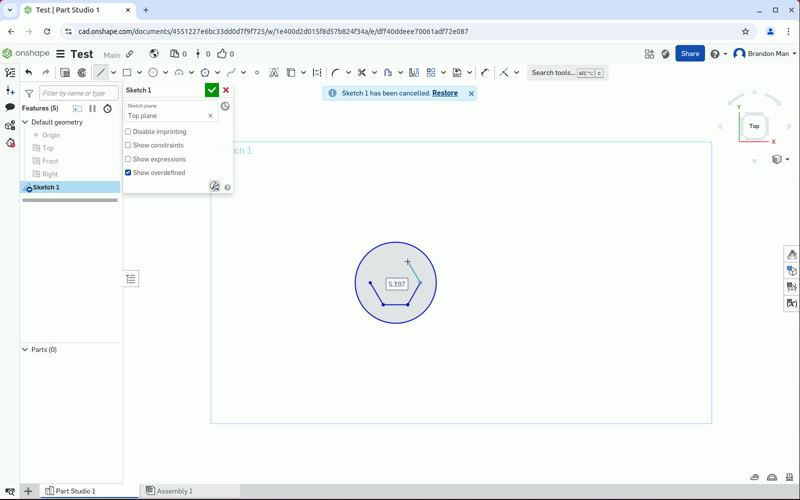
click(407, 261)
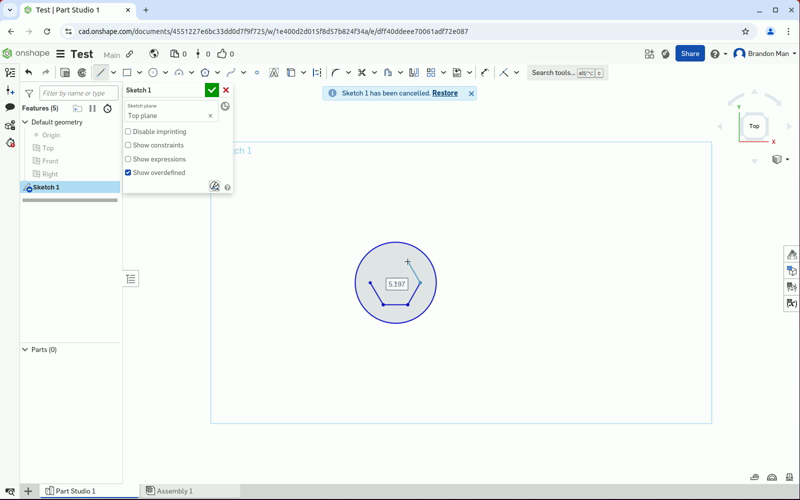
key_up(shift)
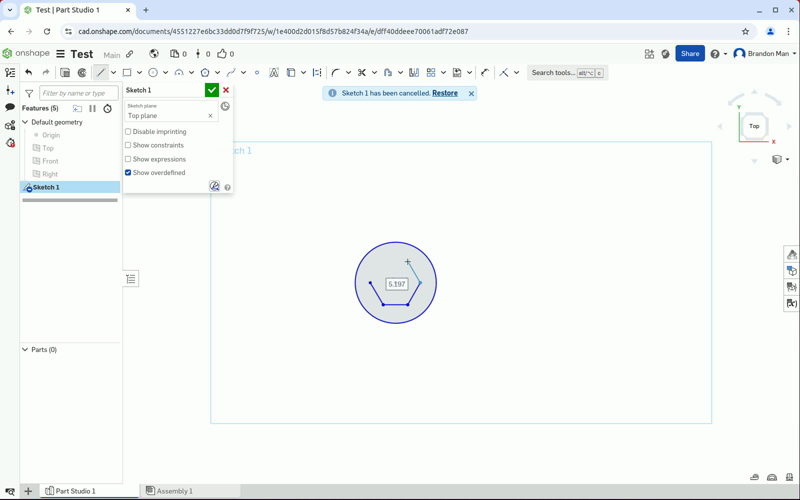
key_down(shift)
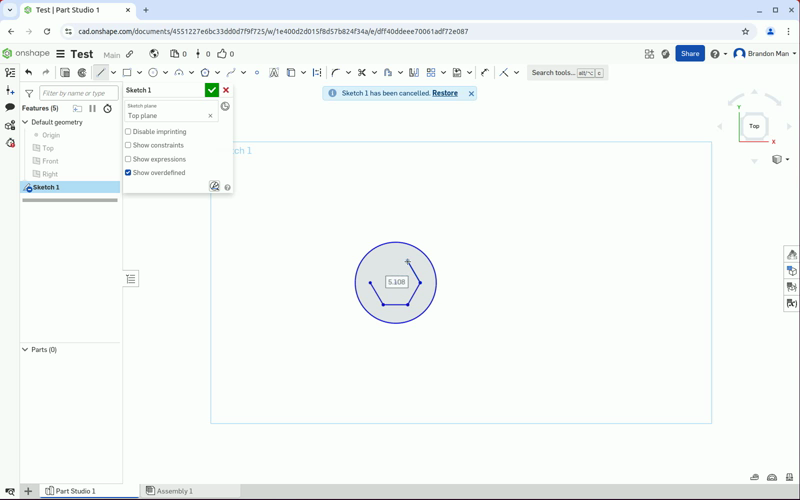
mouse_move(437, 261)
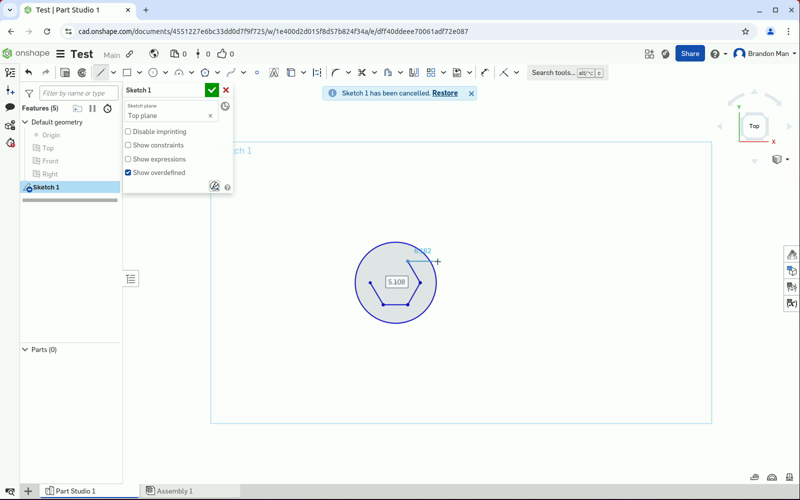
mouse_move(383, 261)
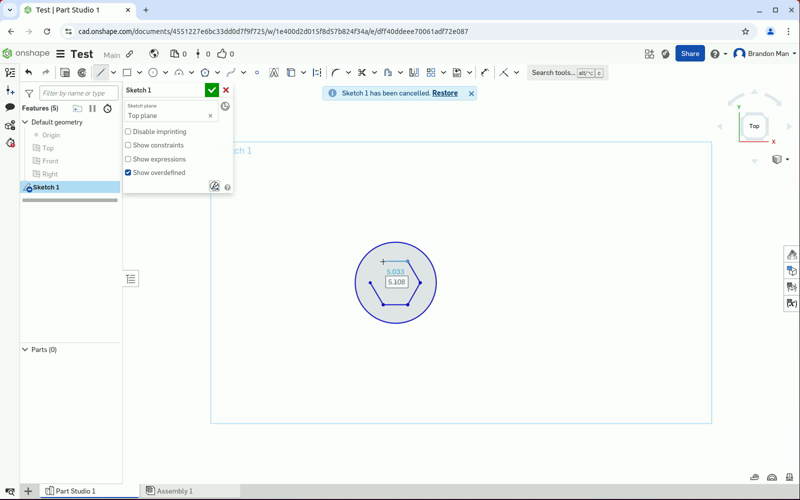
click(383, 261)
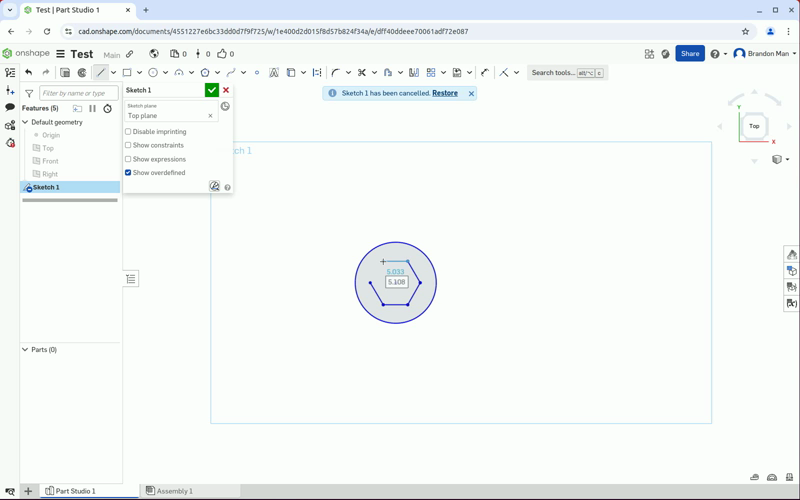
key_up(shift)
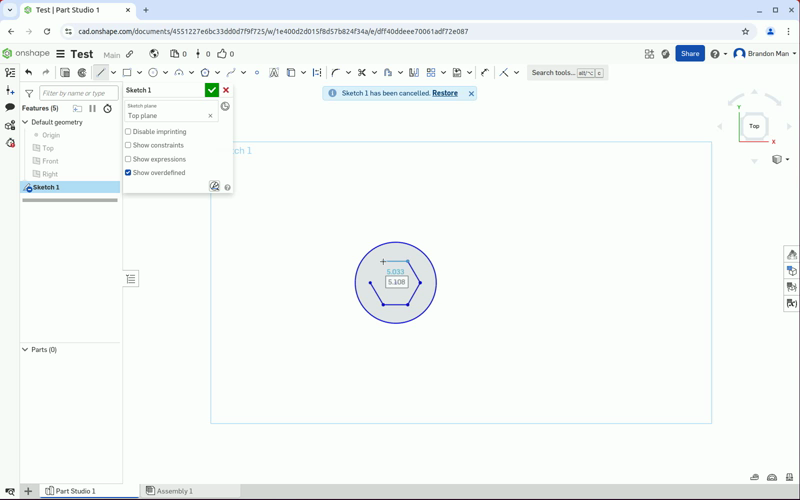
mouse_move(413, 261)
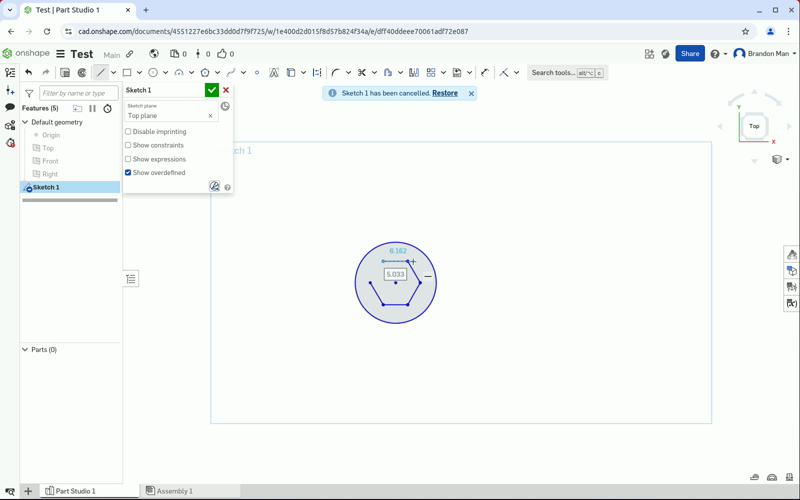
key_down(shift)
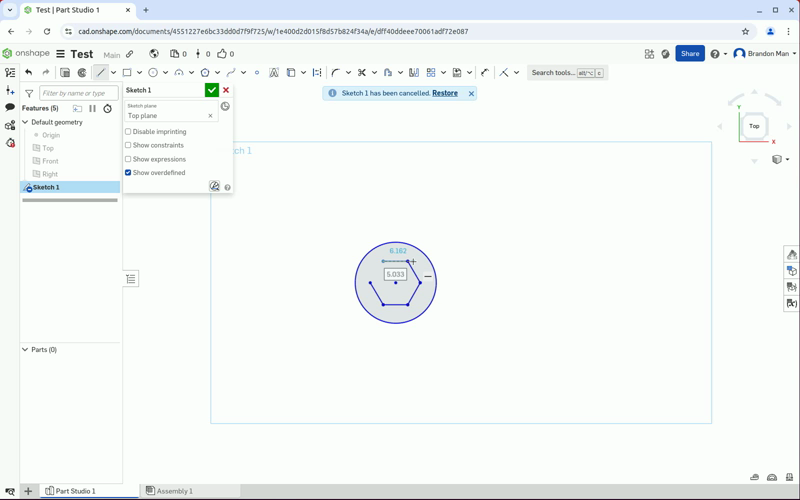
mouse_move(370, 282)
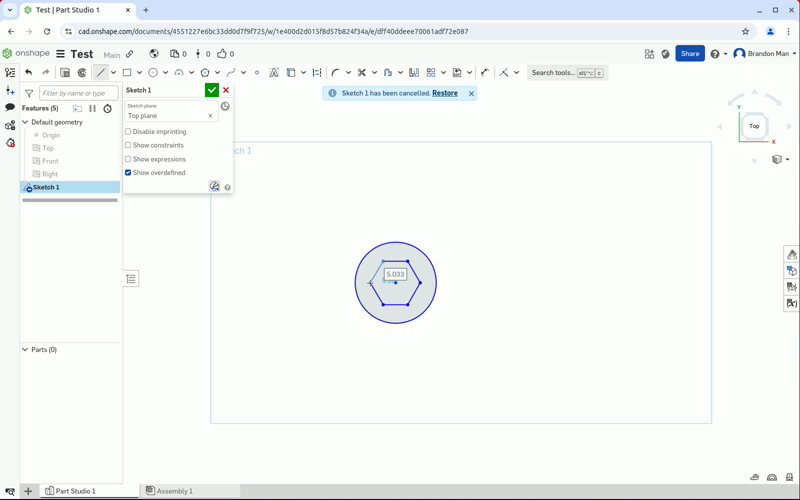
key_up(shift)
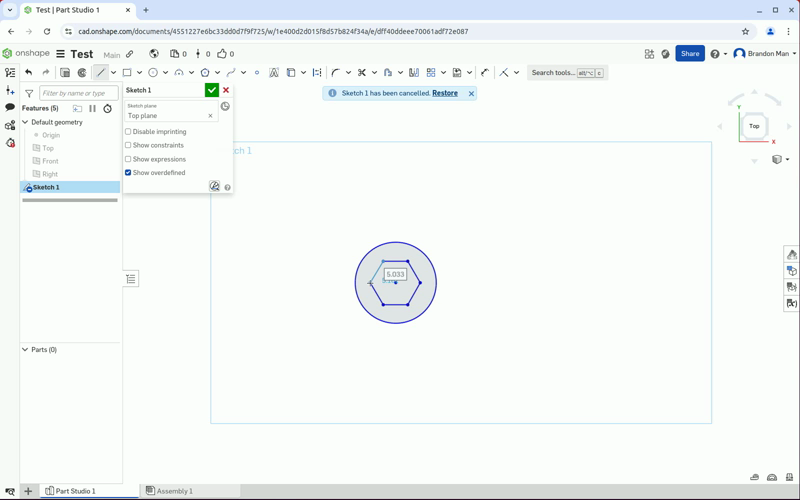
click(370, 282)
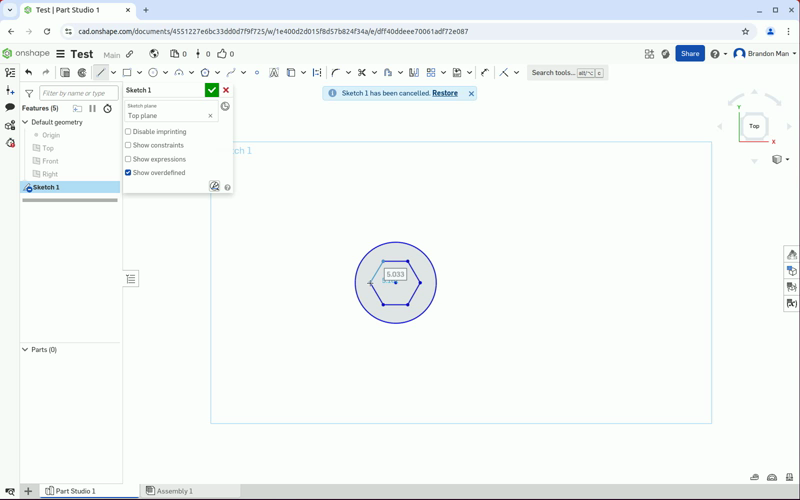
key(esc)
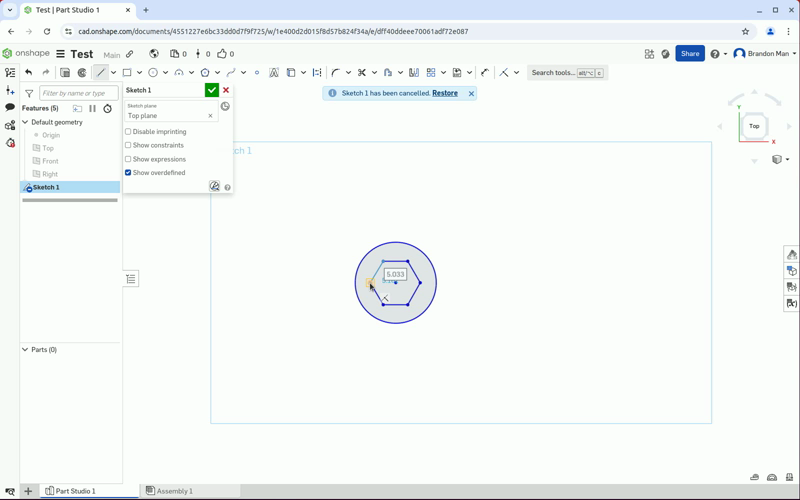
mouse_move(401, 313)
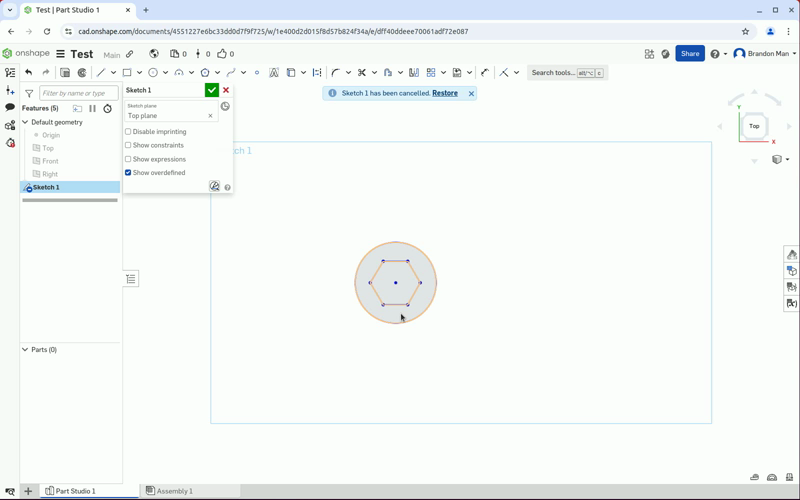
click(401, 313)
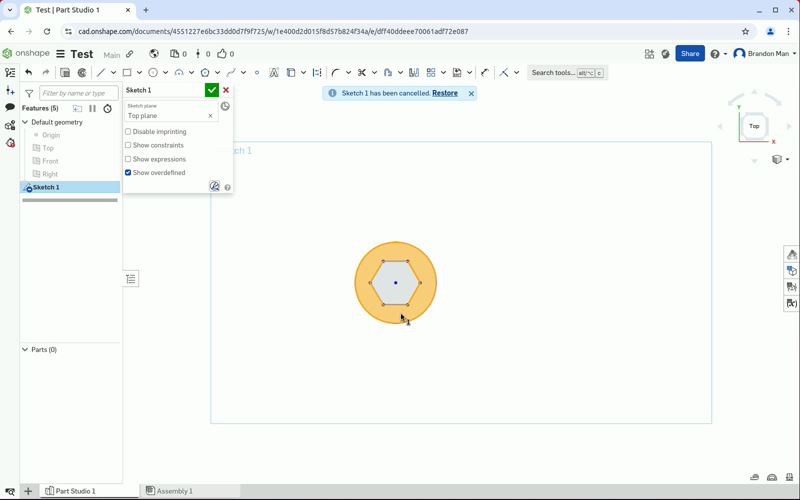
mouse_move(73, 352)
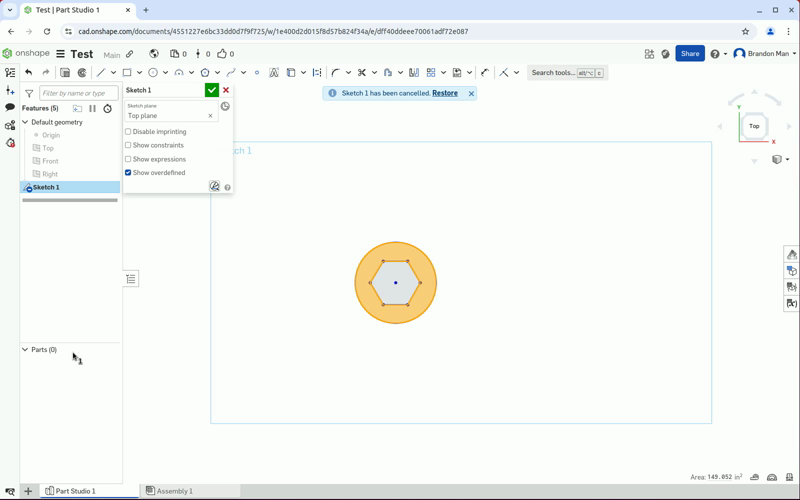
key(shift+y)
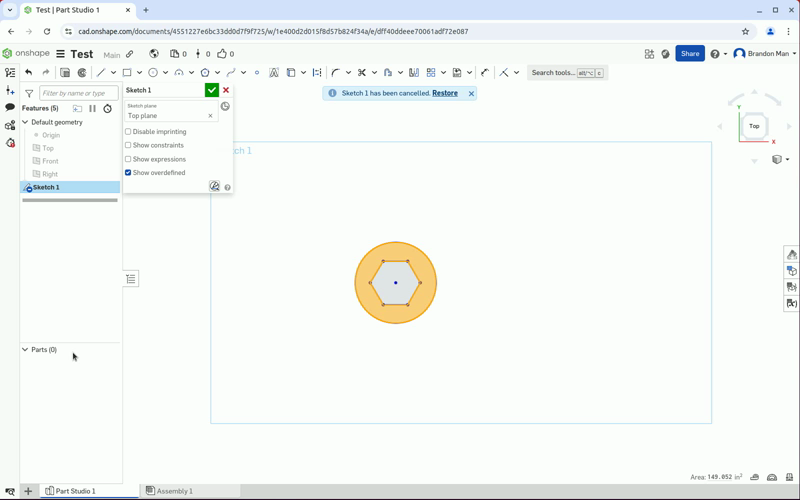
key(shift+e)
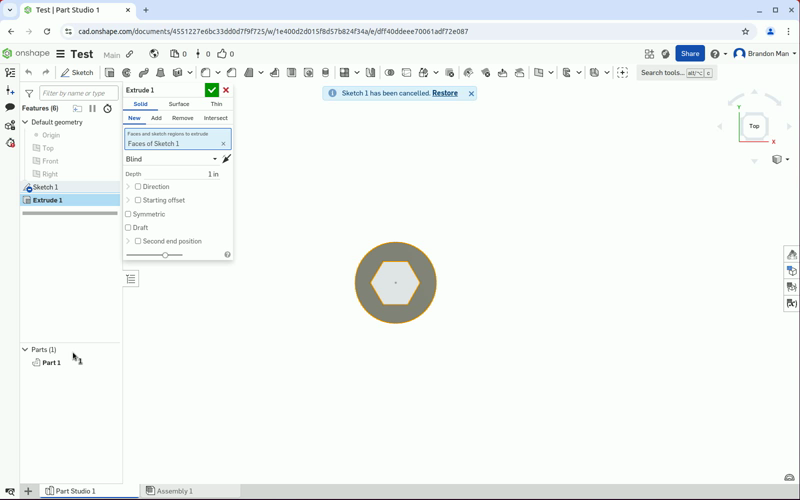
mouse_move(143, 106)
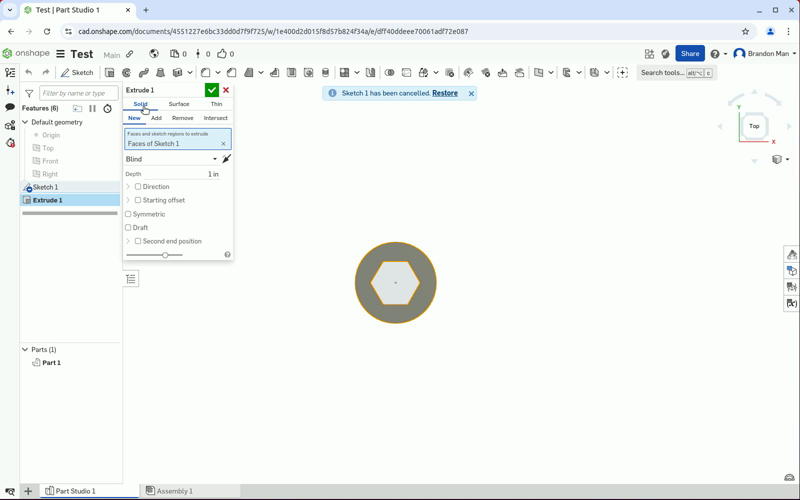
click(143, 106)
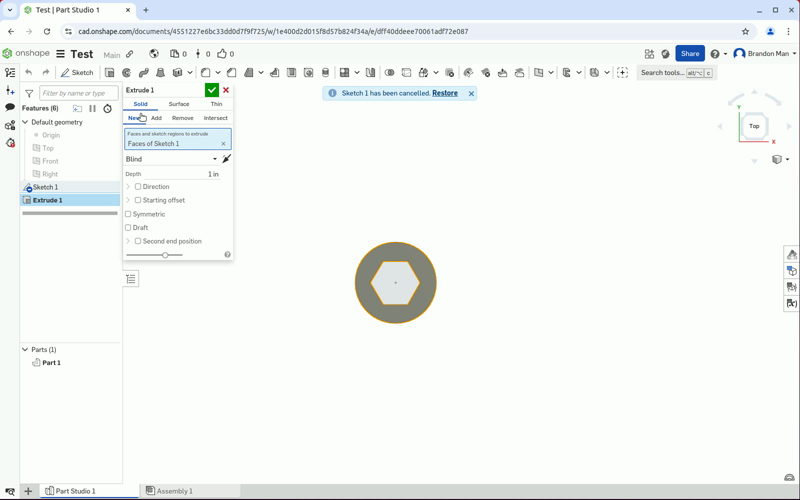
mouse_move(137, 120)
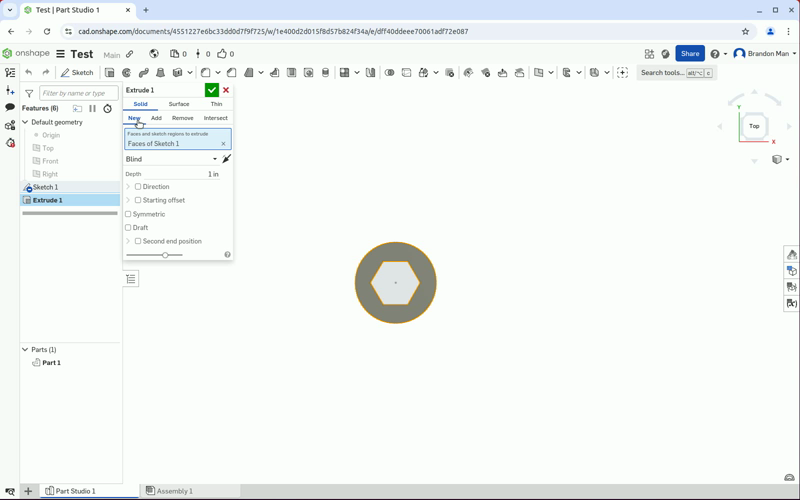
click(137, 120)
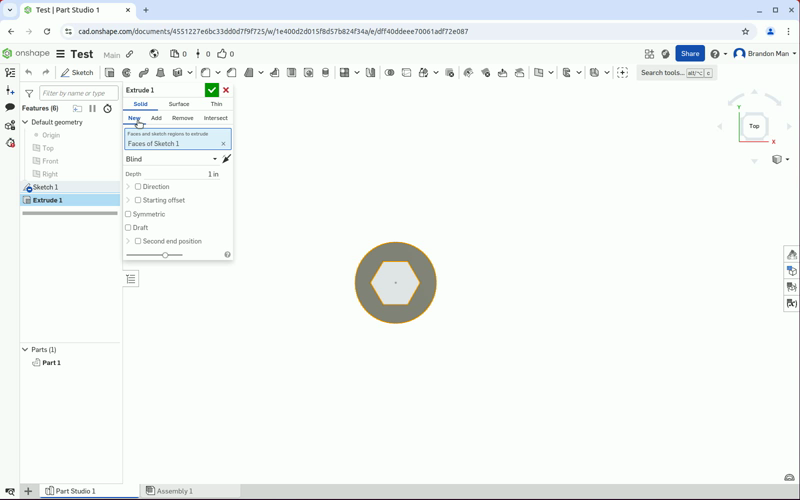
key(tab, 4)
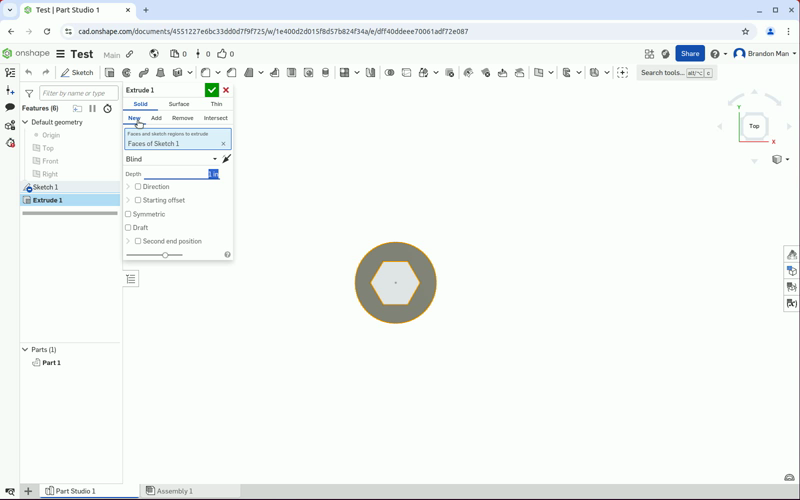
text(4.574)
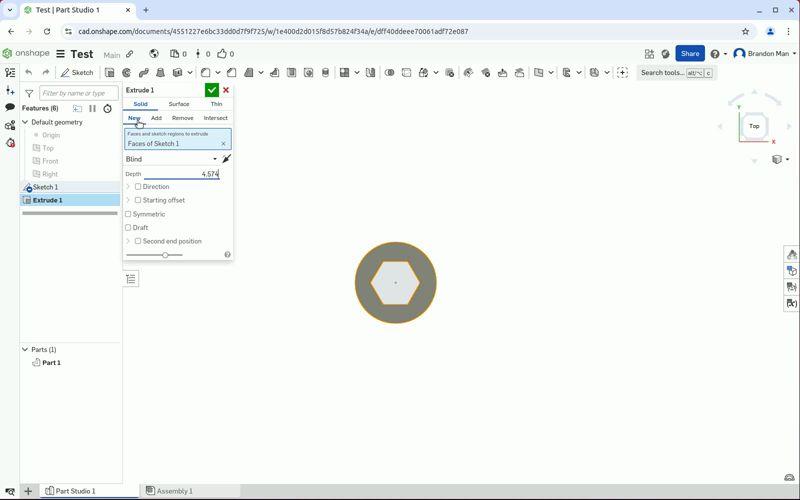
key(enter)
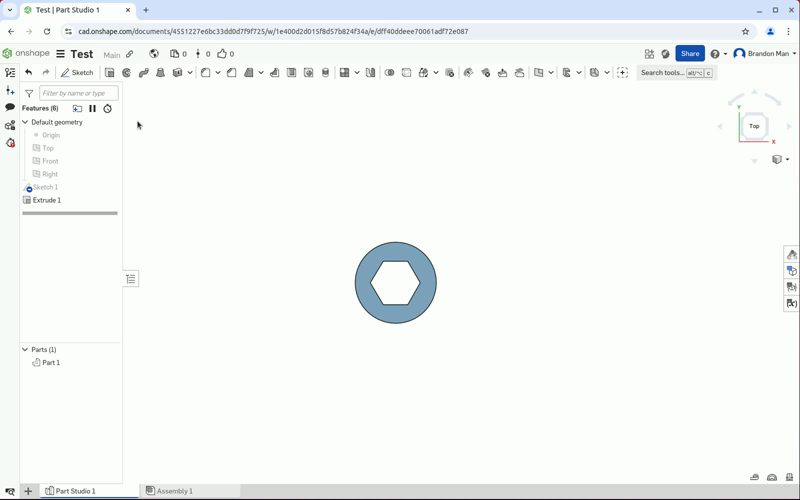
key(shift+h)
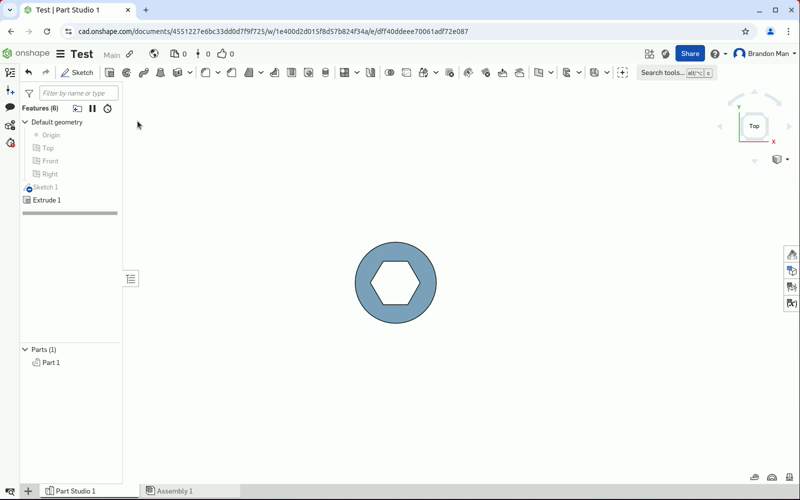
key(shift+h)
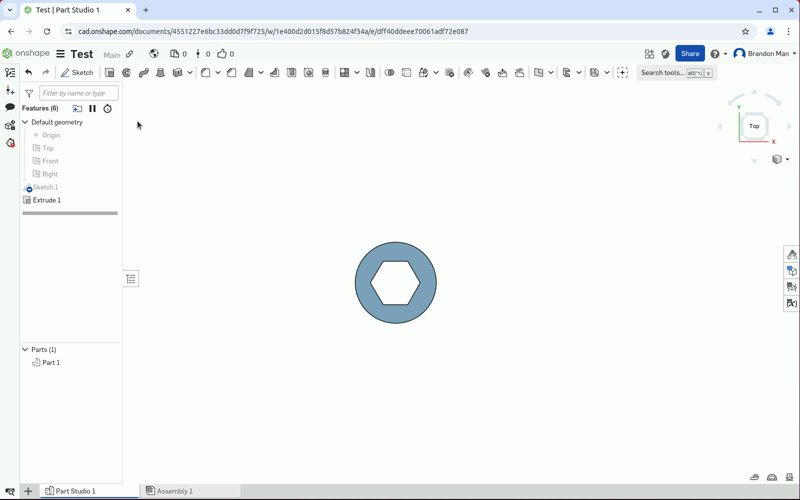
mouse_move(73, 189)
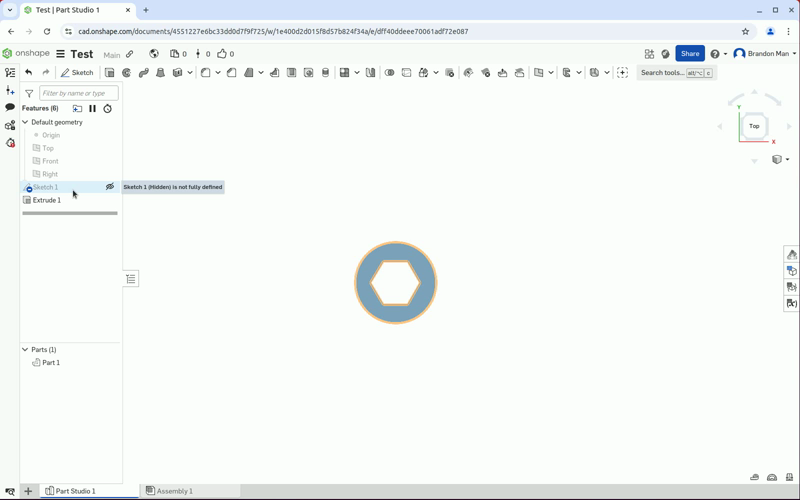
click(73, 189)
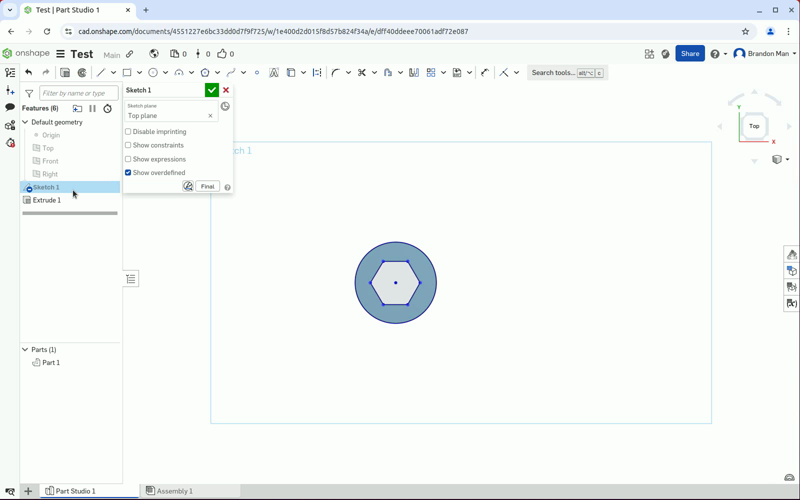
mouse_move(229, 92)
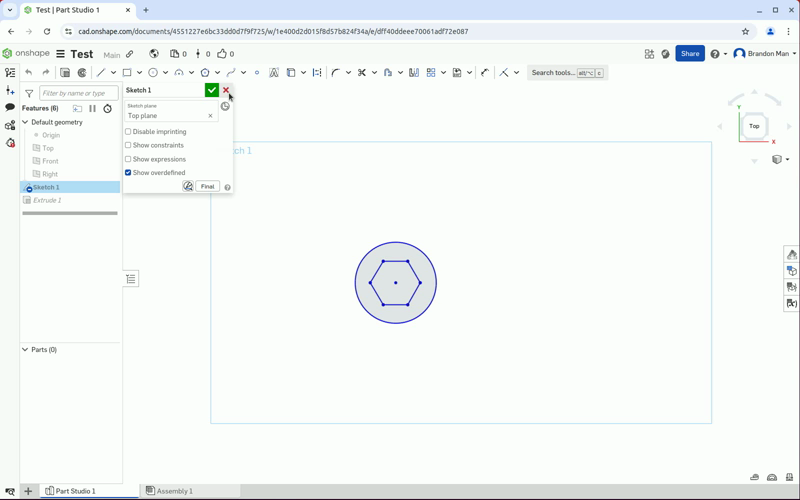
click(229, 92)
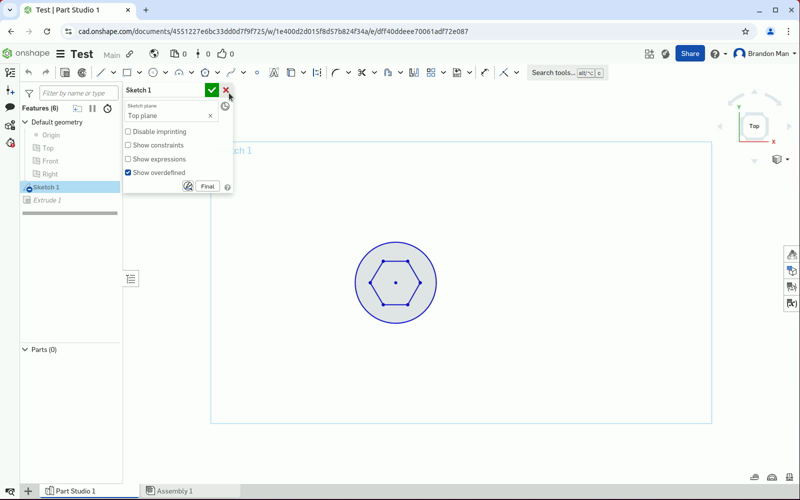
key(shift+s)
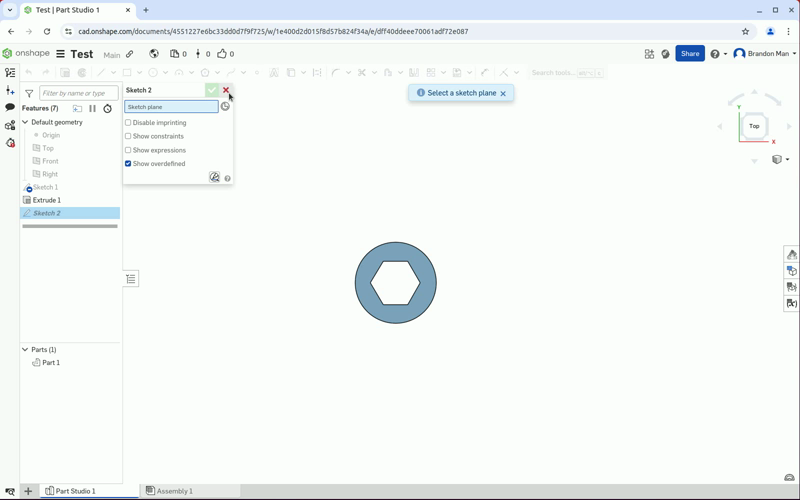
mouse_move(73, 150)
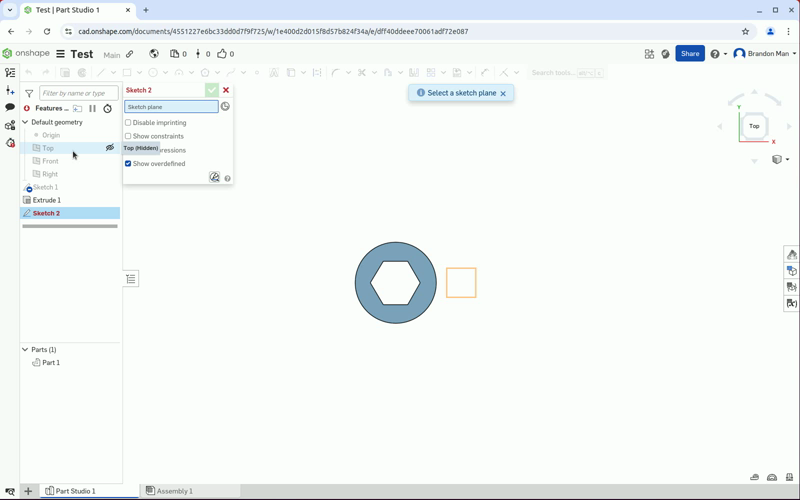
click(73, 150)
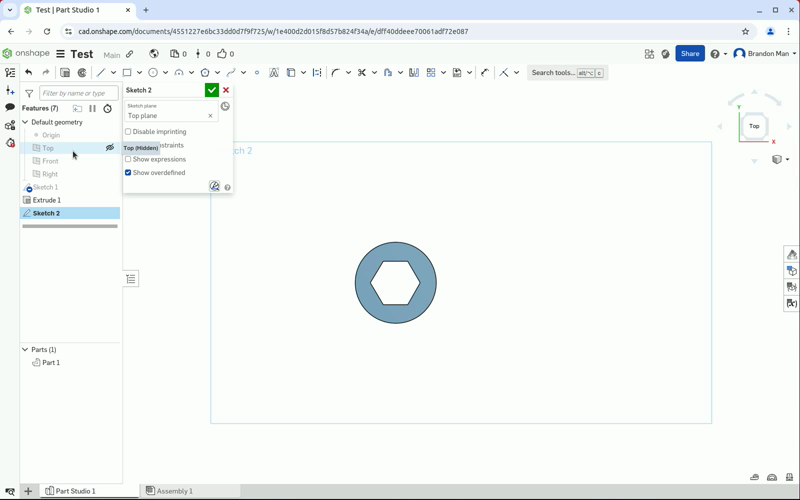
mouse_move(73, 352)
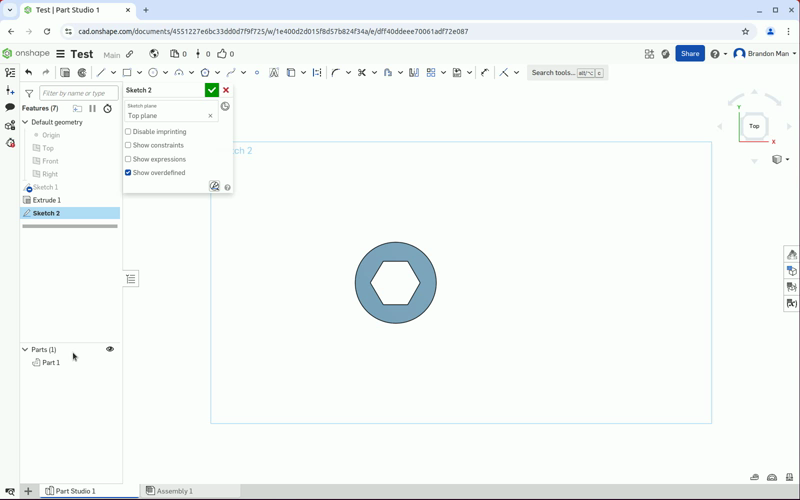
key(y)
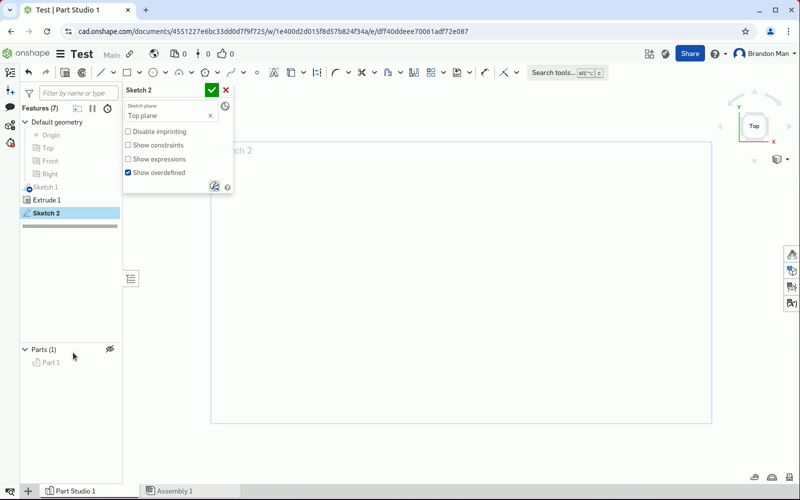
key(l)
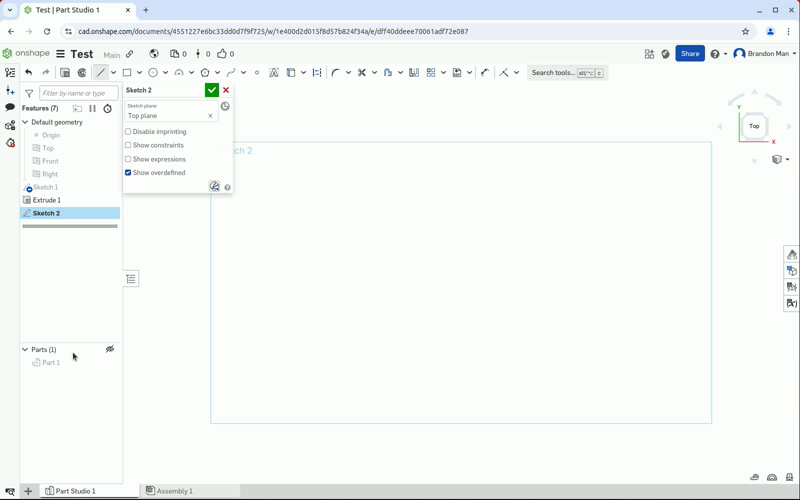
key_down(shift)
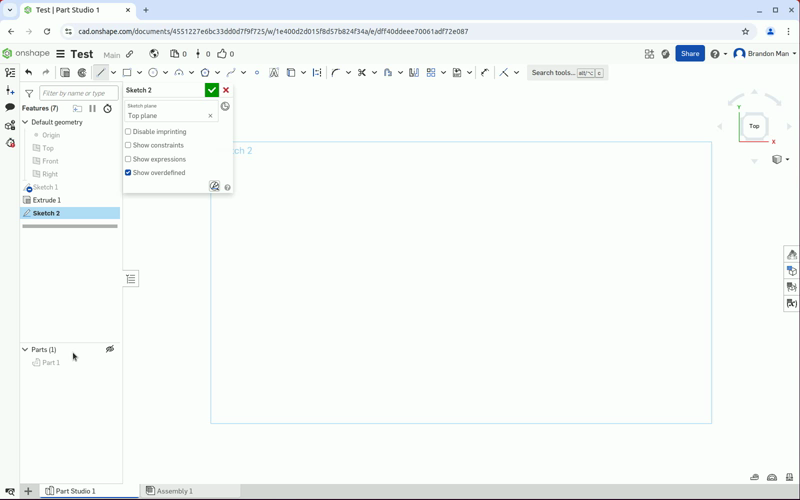
mouse_move(460, 311)
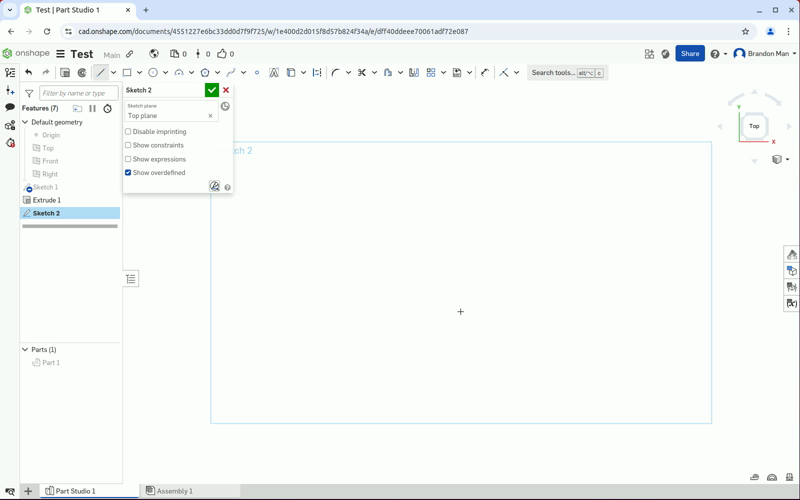
click(460, 311)
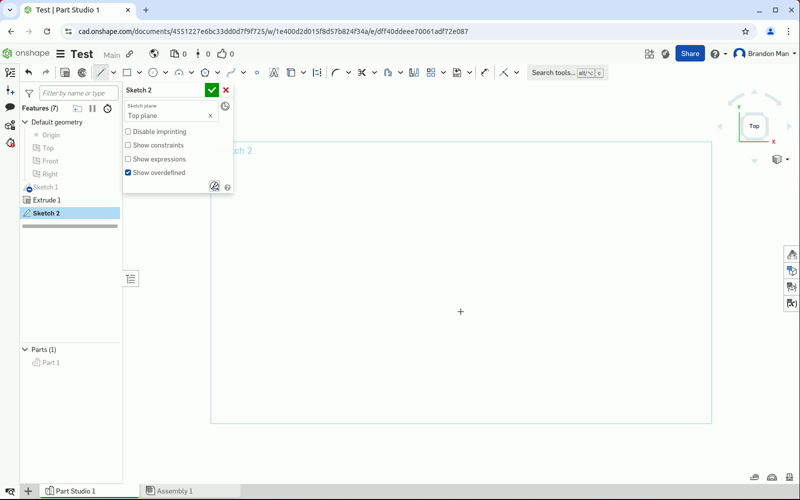
key_up(shift)
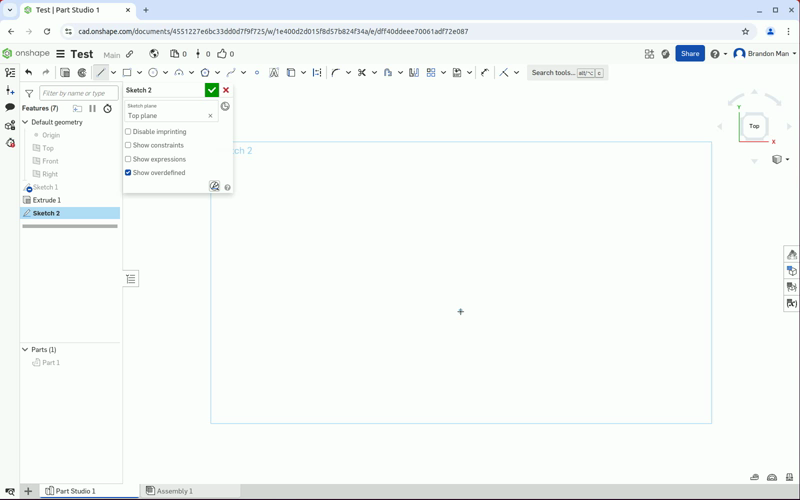
key_down(shift)
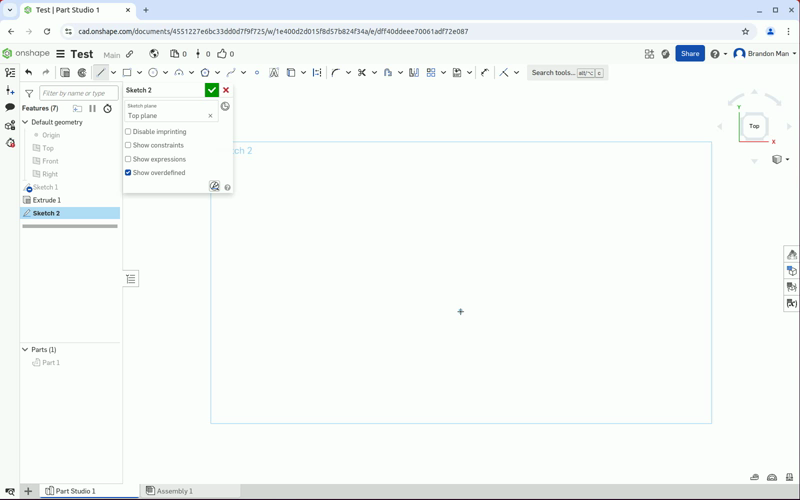
mouse_move(573, 311)
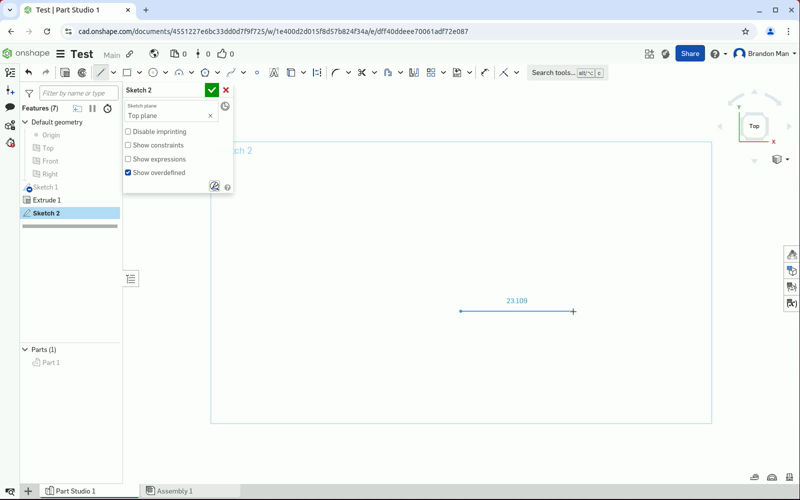
click(573, 311)
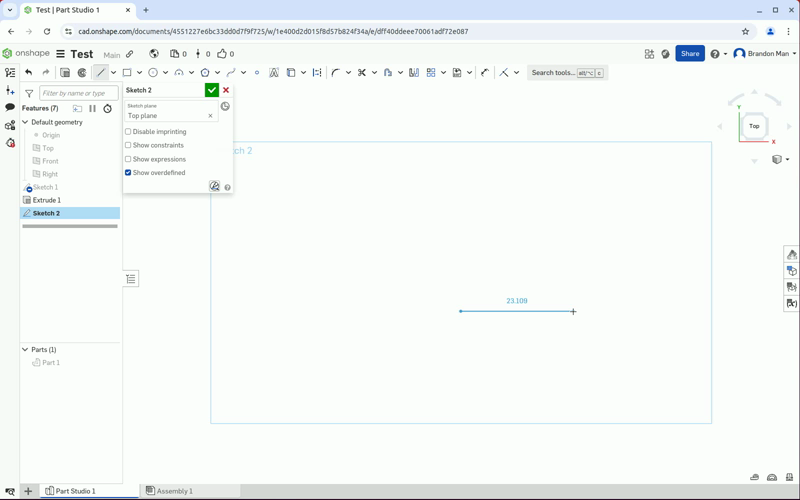
key_up(shift)
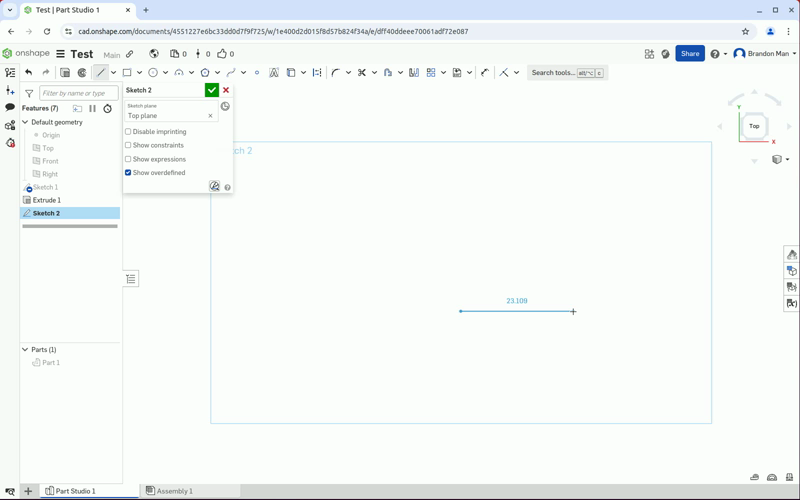
key_down(shift)
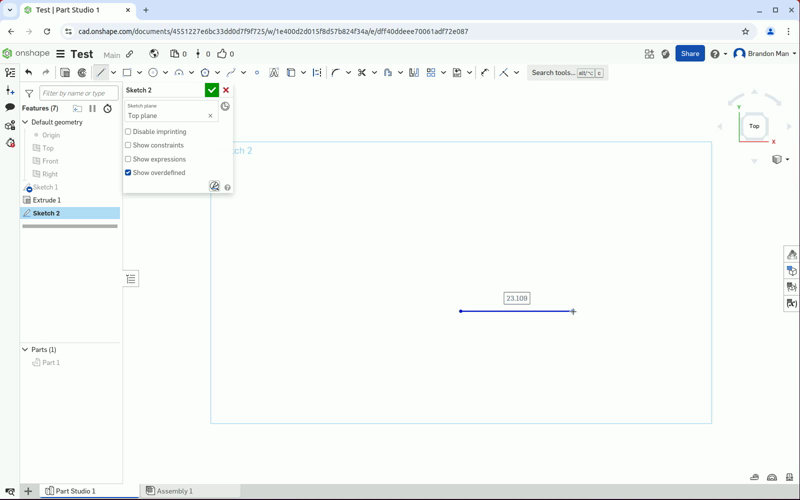
mouse_move(589, 311)
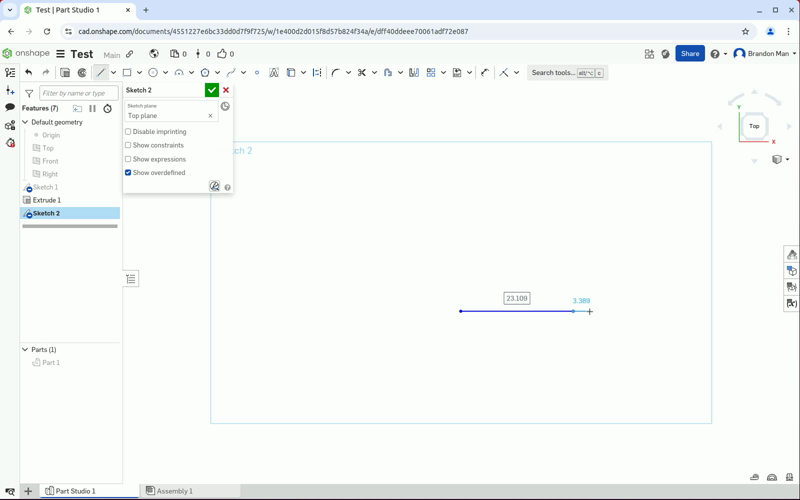
mouse_move(573, 254)
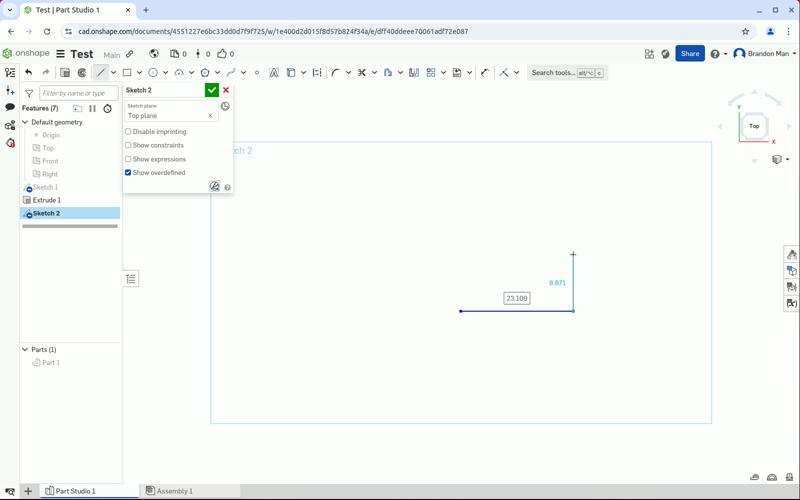
click(573, 254)
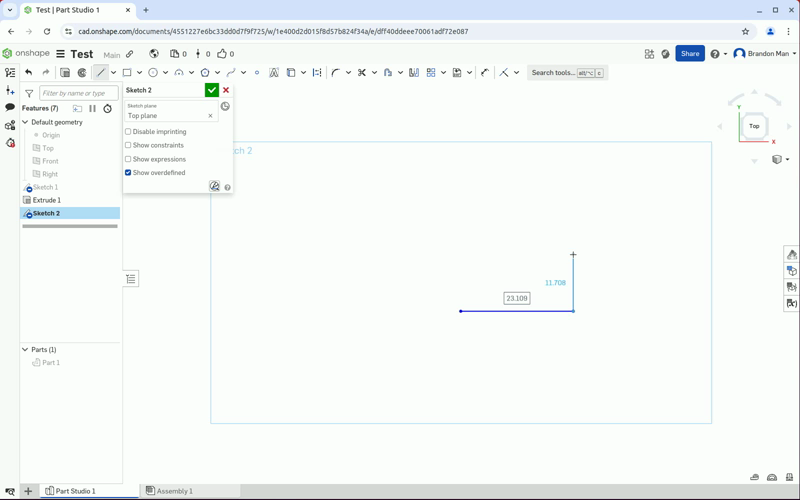
key_up(shift)
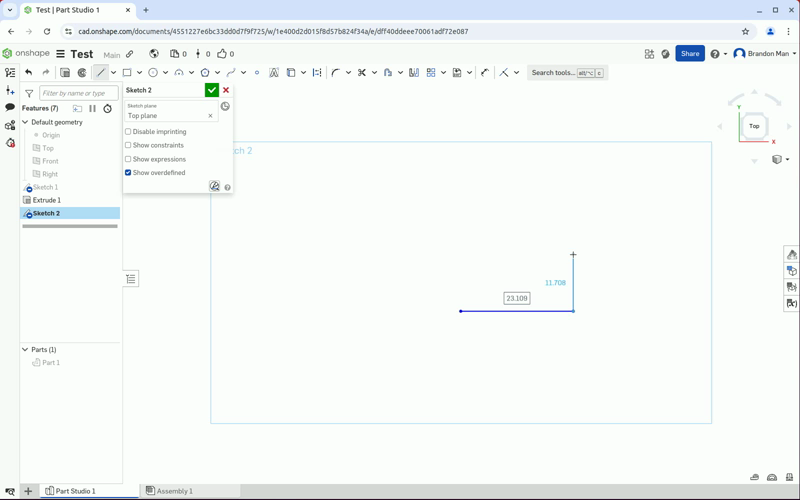
key_down(shift)
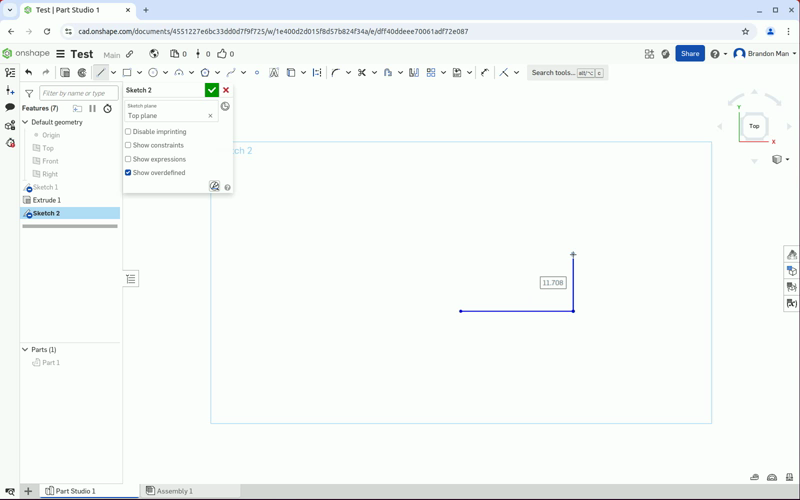
mouse_move(460, 254)
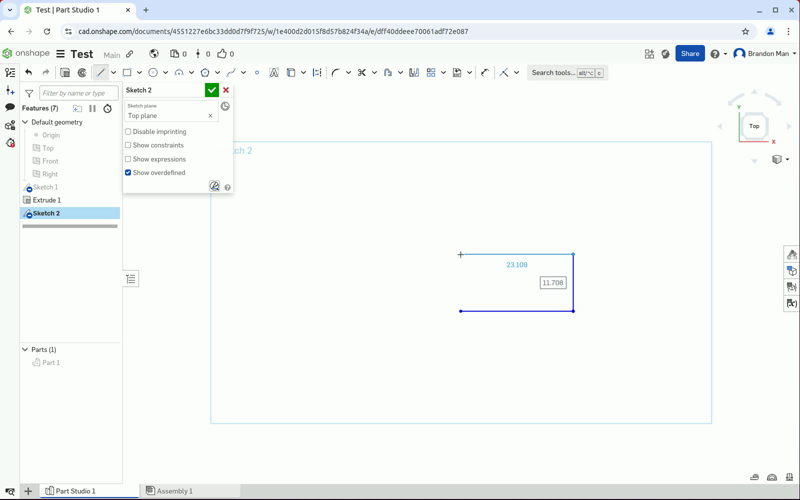
click(460, 254)
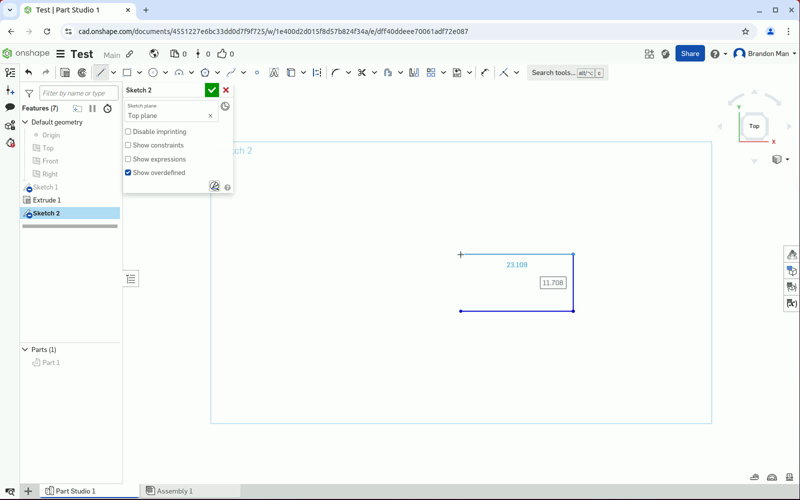
key_up(shift)
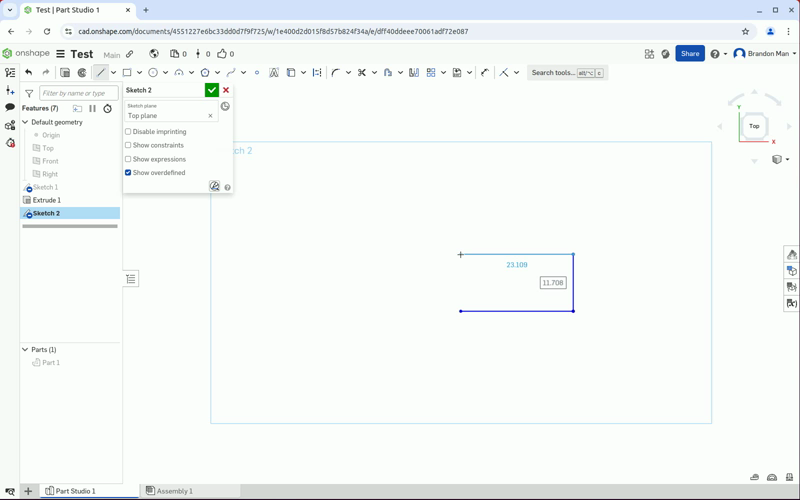
mouse_move(490, 254)
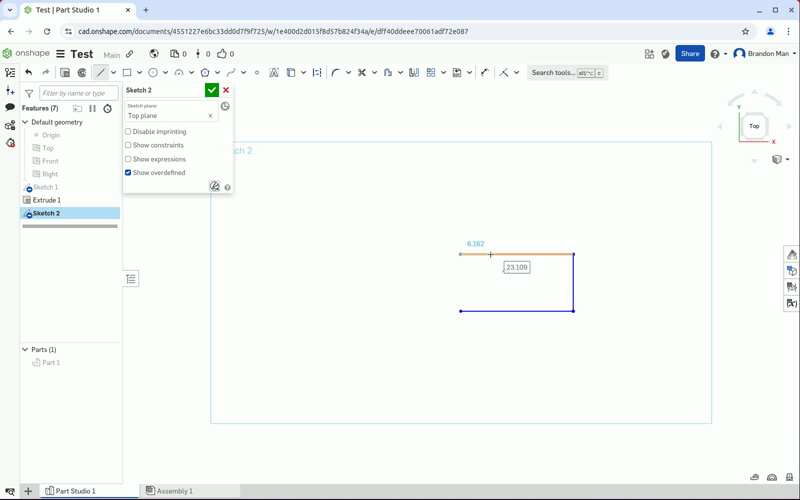
key_down(shift)
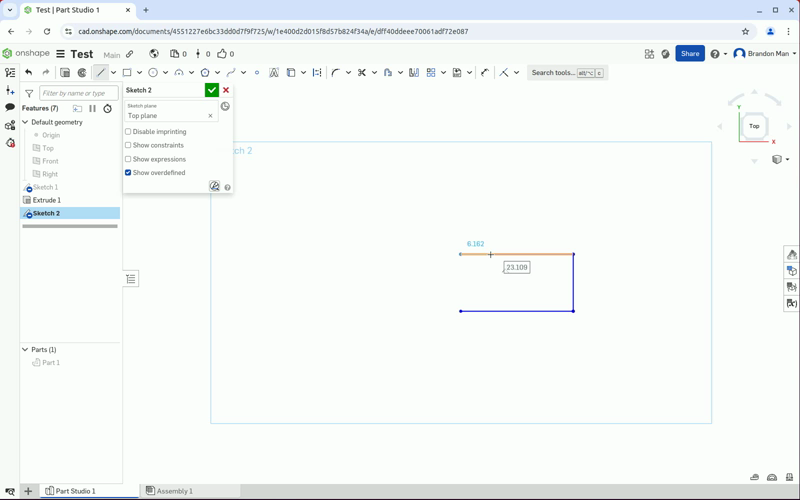
mouse_move(460, 311)
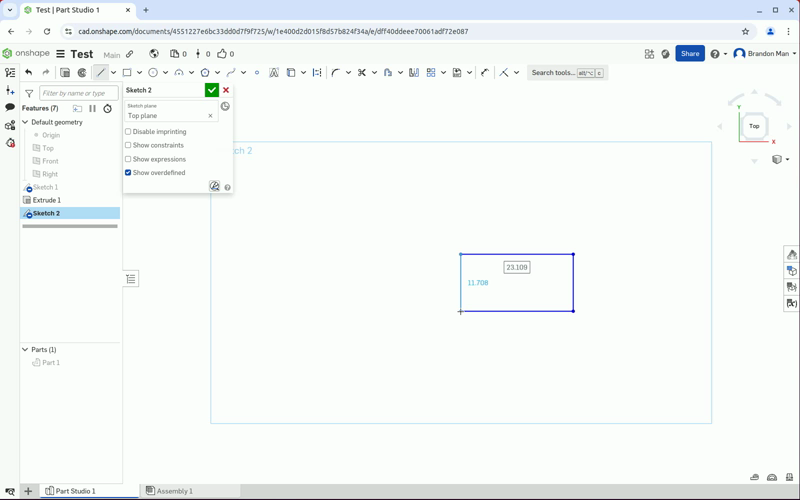
key_up(shift)
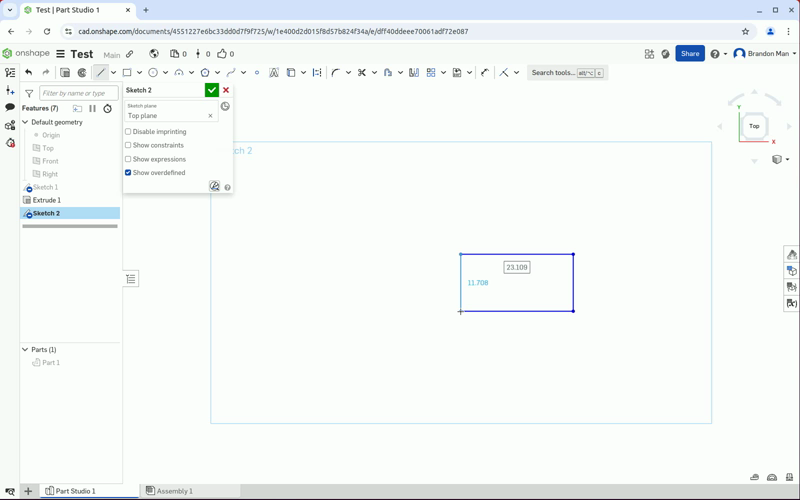
click(460, 311)
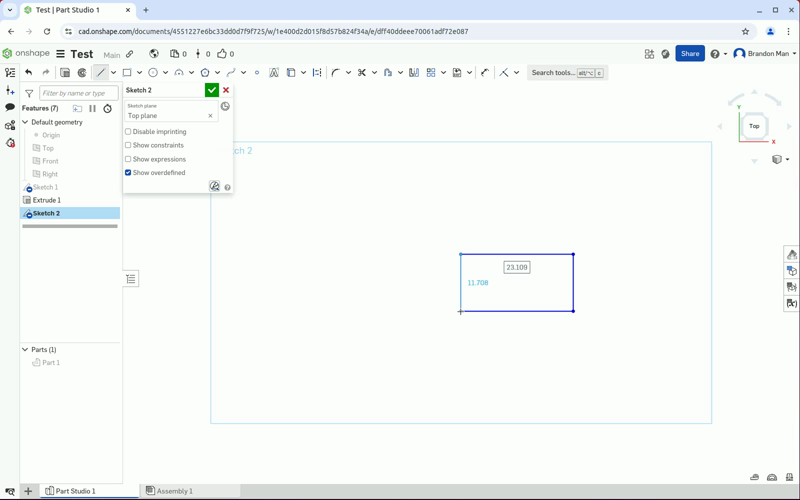
key(esc)
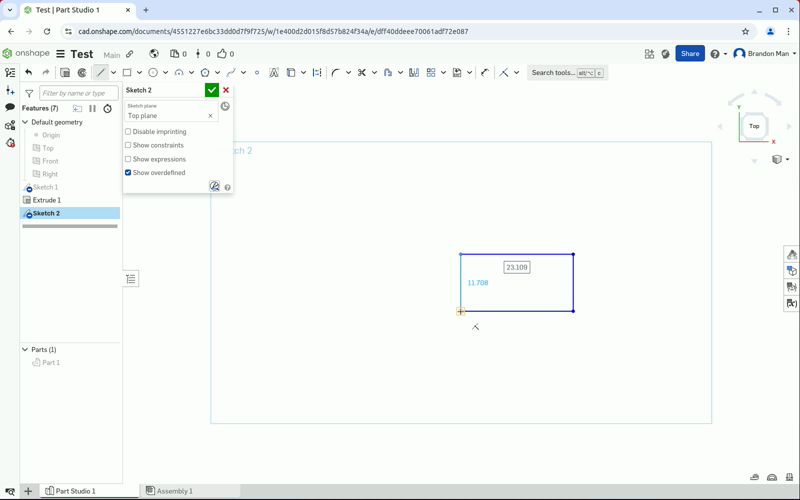
mouse_move(497, 268)
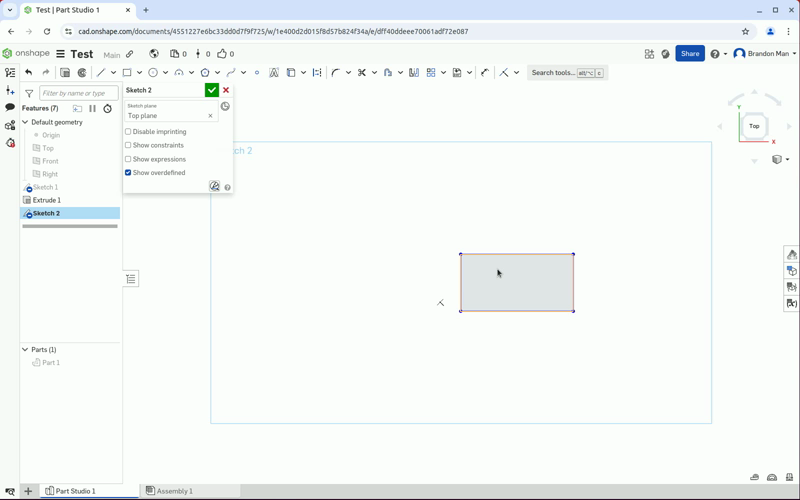
click(497, 268)
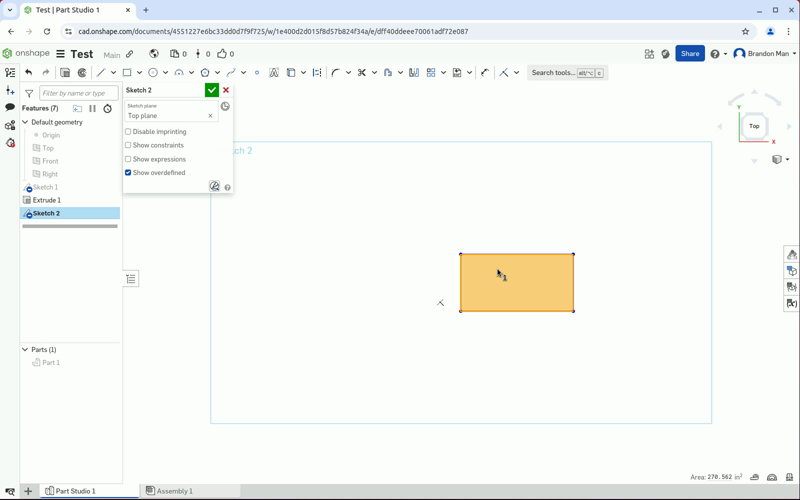
mouse_move(73, 352)
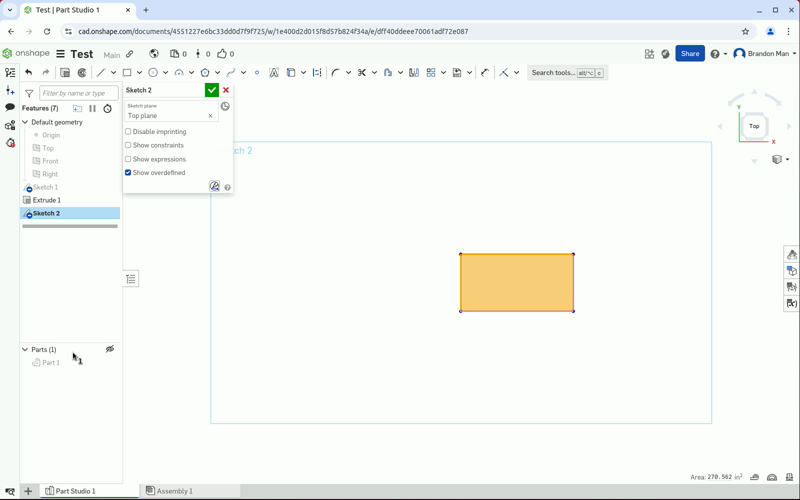
key(shift+y)
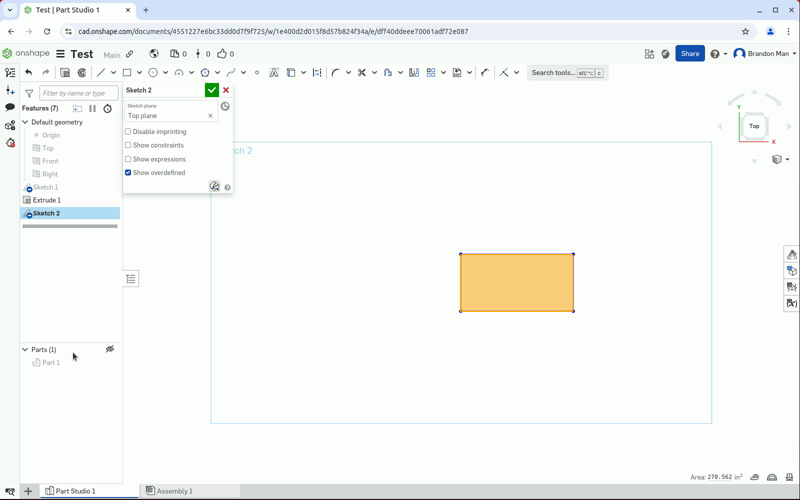
key(shift+e)
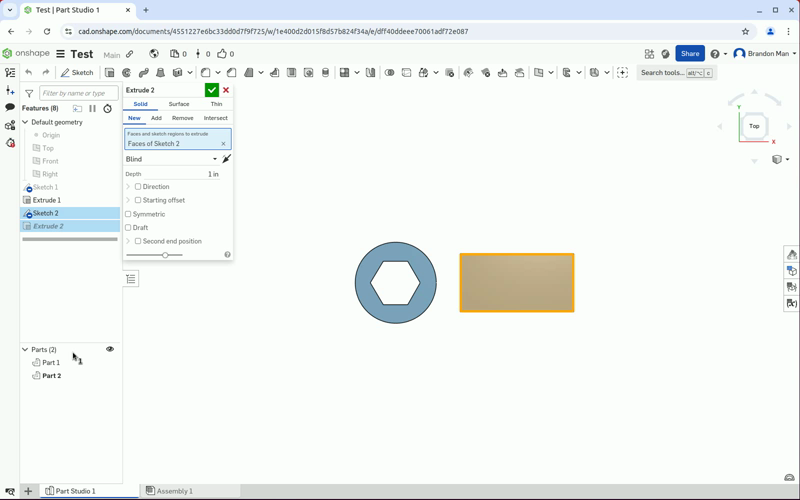
mouse_move(143, 106)
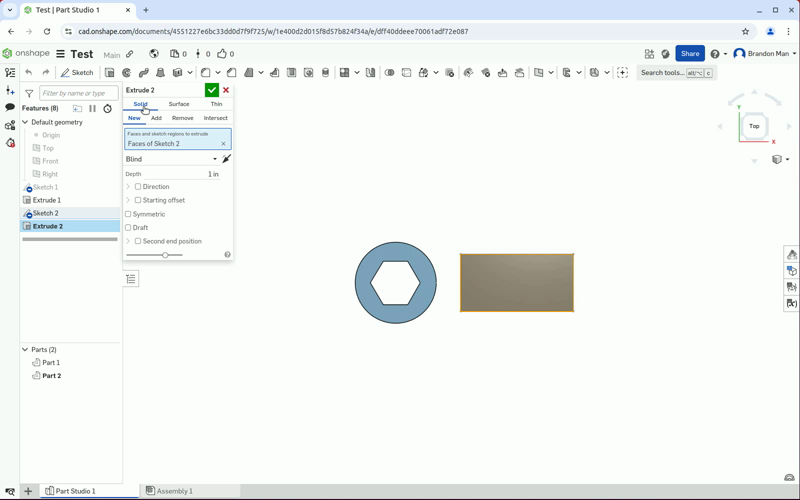
click(143, 106)
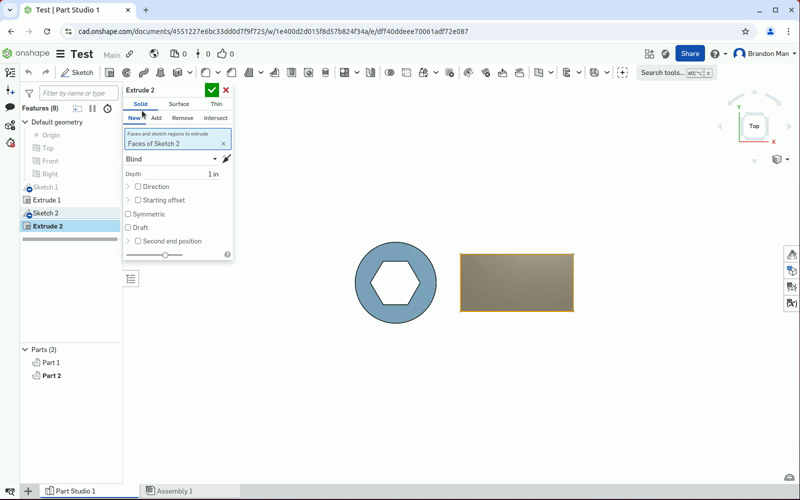
mouse_move(137, 120)
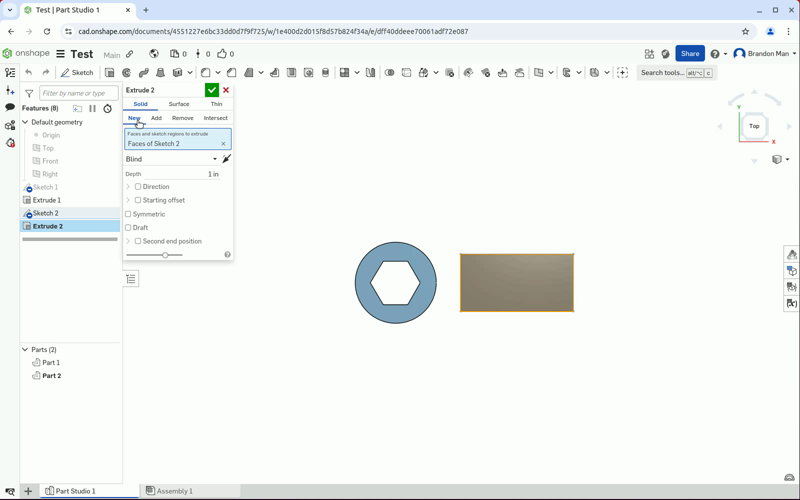
click(137, 120)
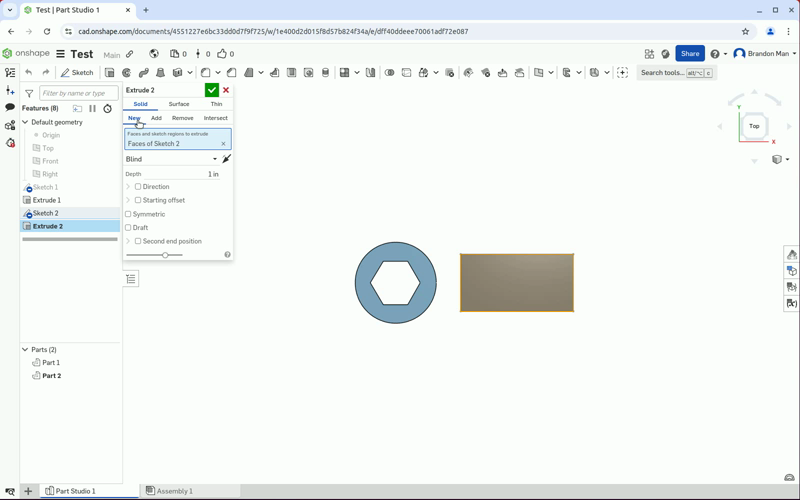
key(tab, 4)
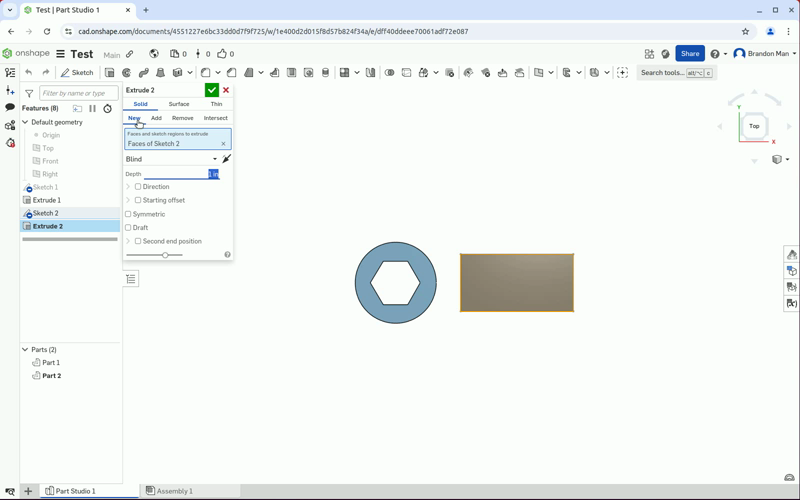
text(4.574)
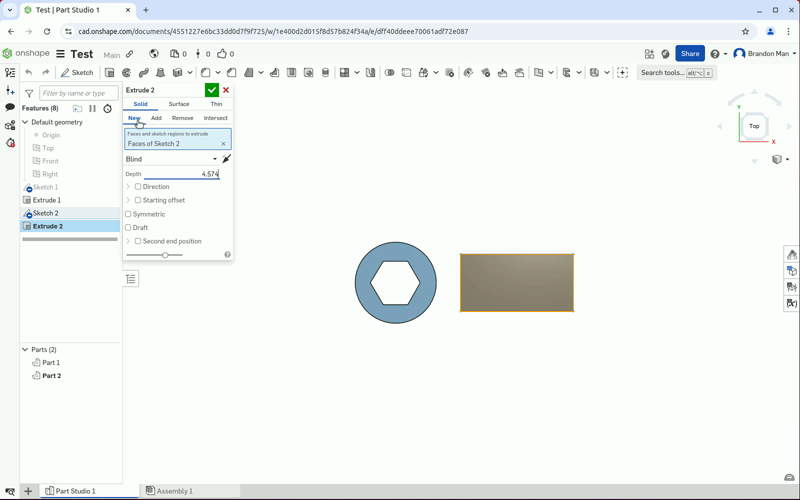
key(enter)
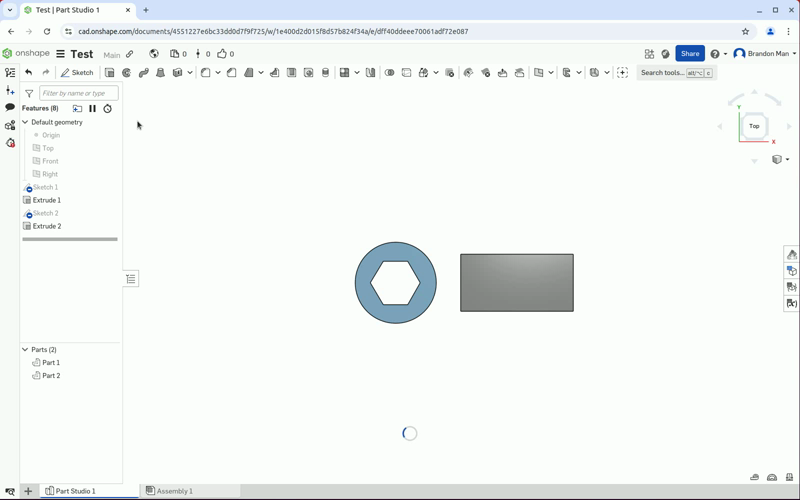
key(shift+h)
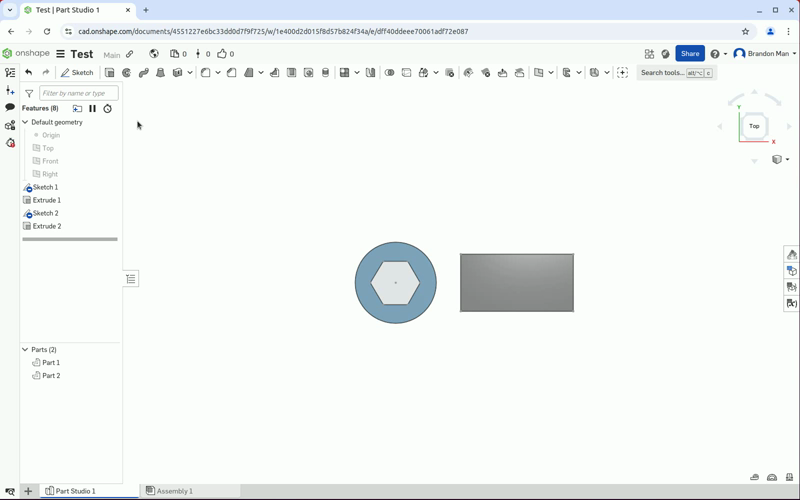
key(shift+h)
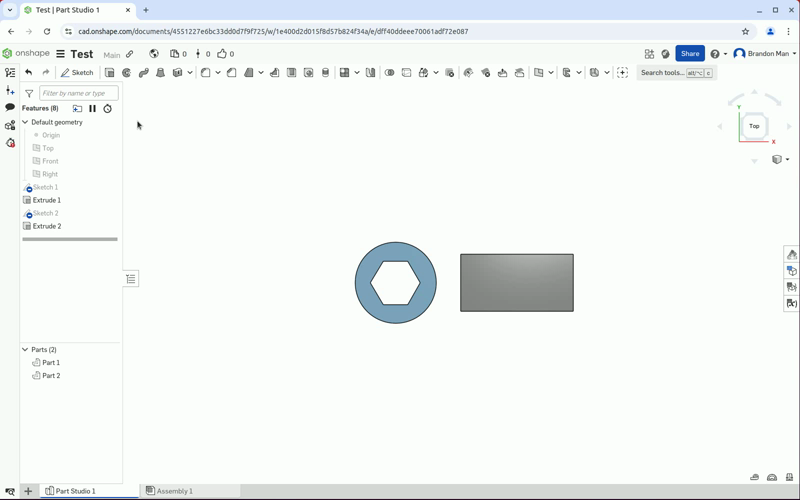
mouse_move(73, 189)
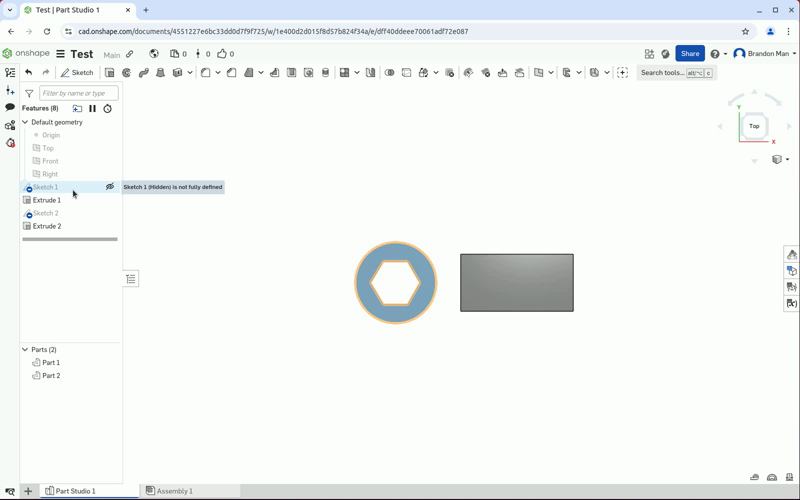
click(73, 189)
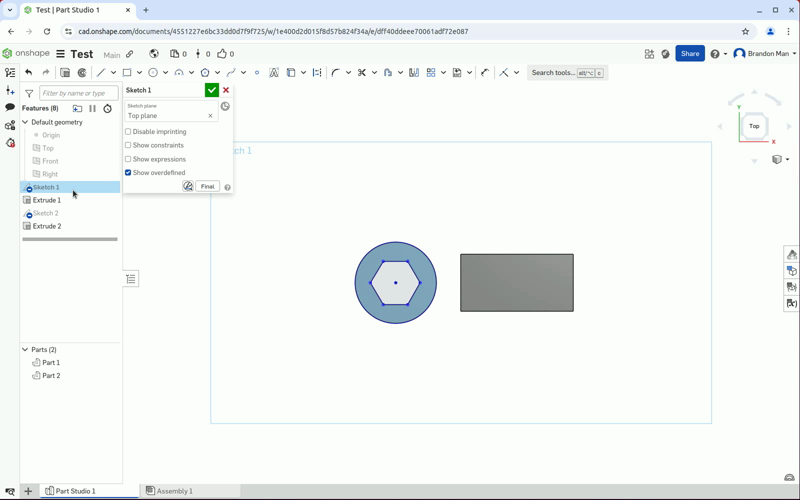
mouse_move(229, 92)
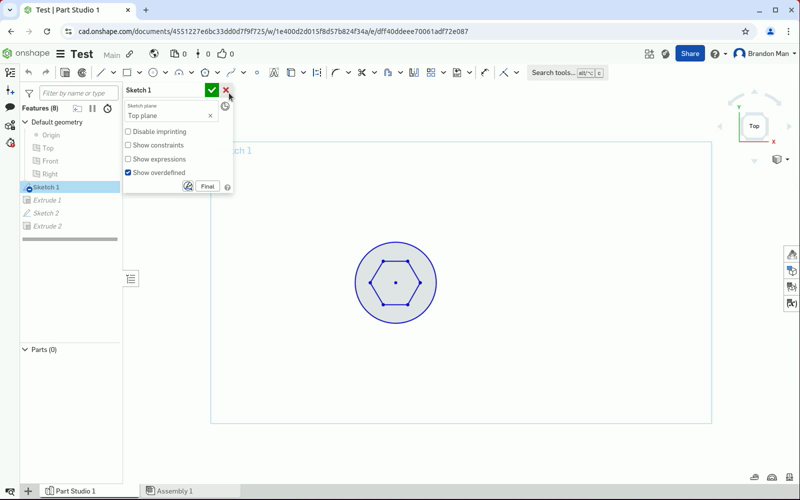
click(229, 92)
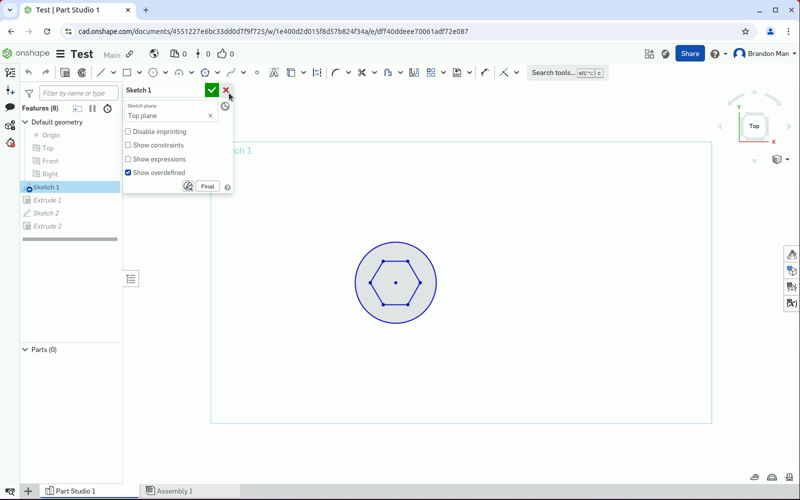
key(shift+s)
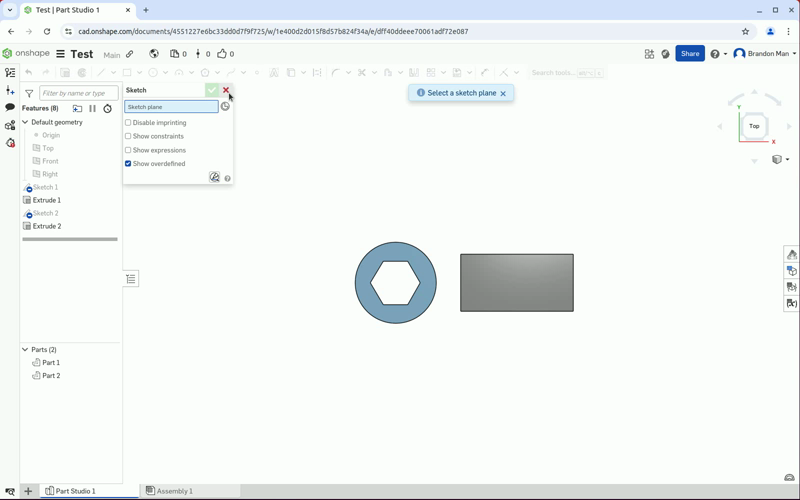
mouse_move(73, 150)
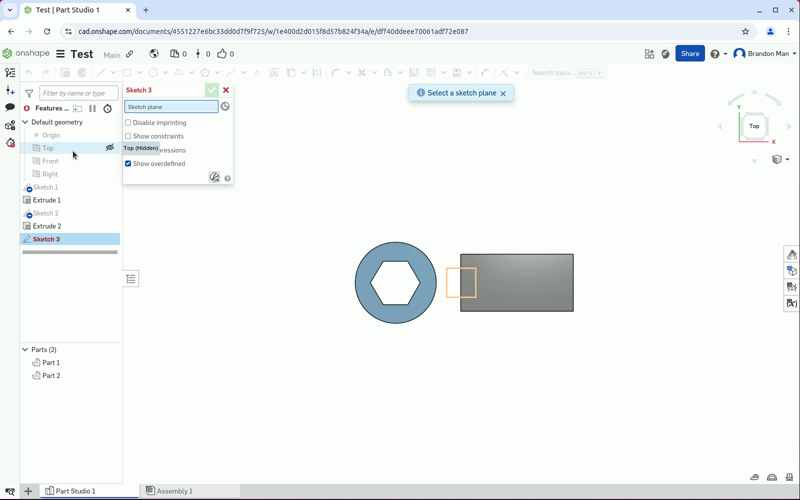
click(73, 150)
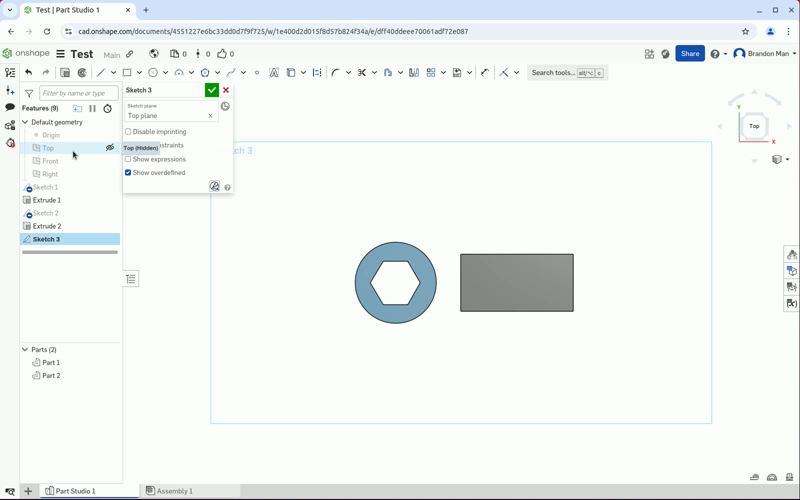
mouse_move(73, 352)
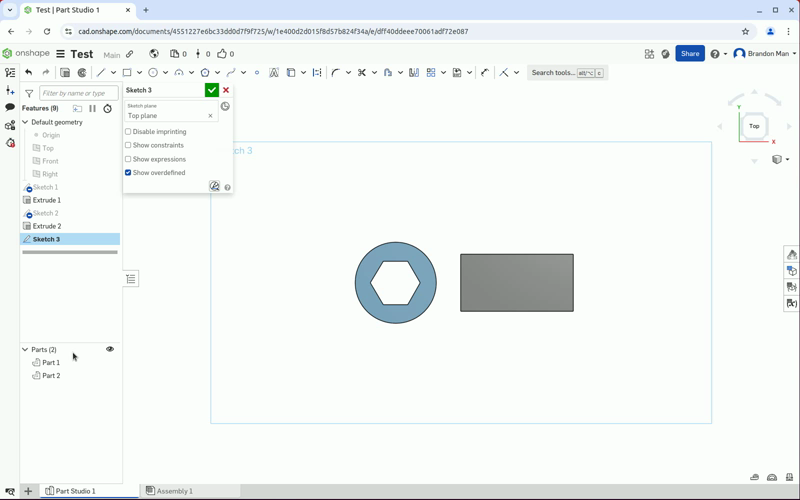
key(y)
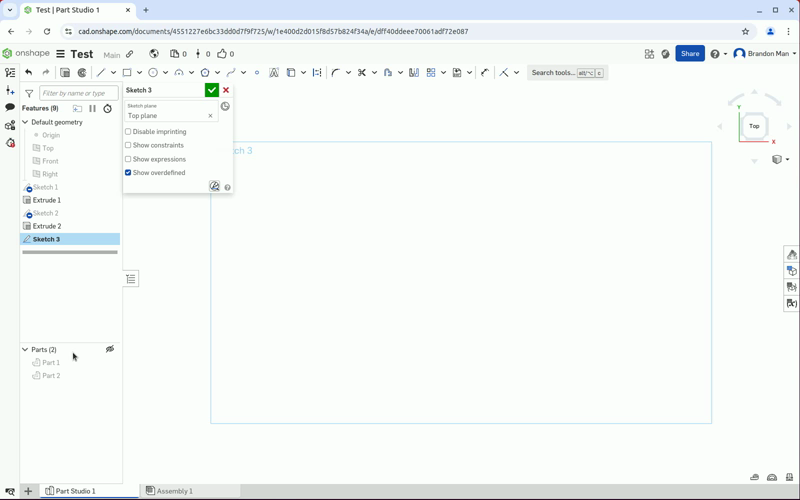
key(l)
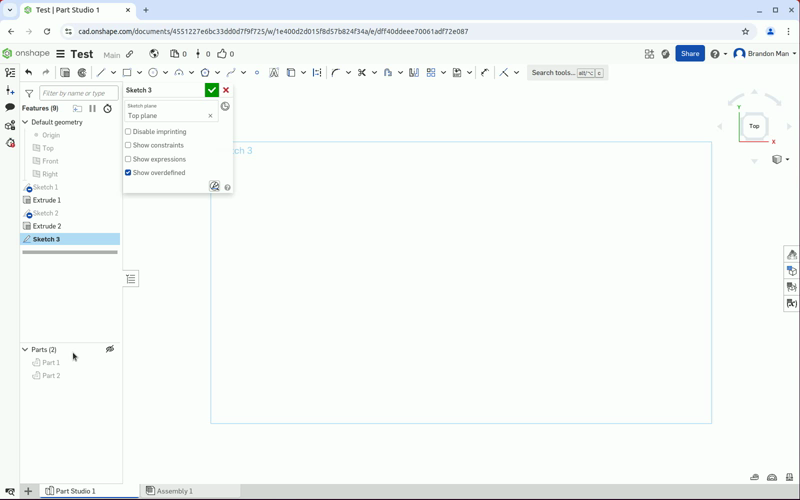
key_down(shift)
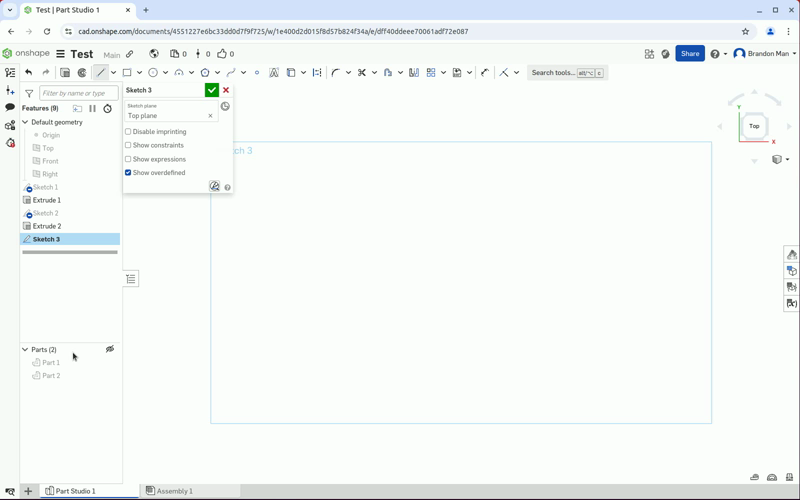
mouse_move(423, 311)
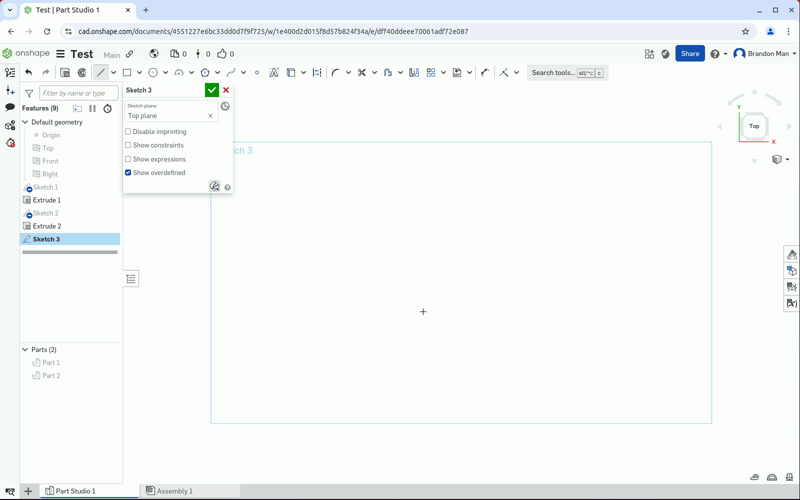
click(423, 311)
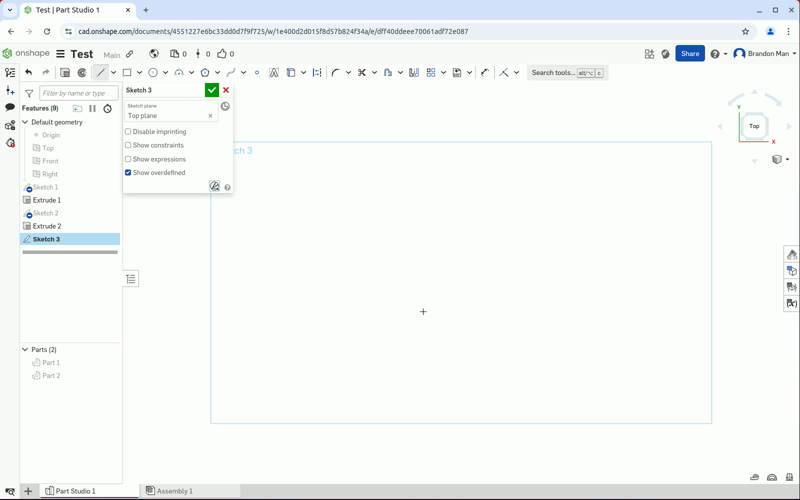
key_up(shift)
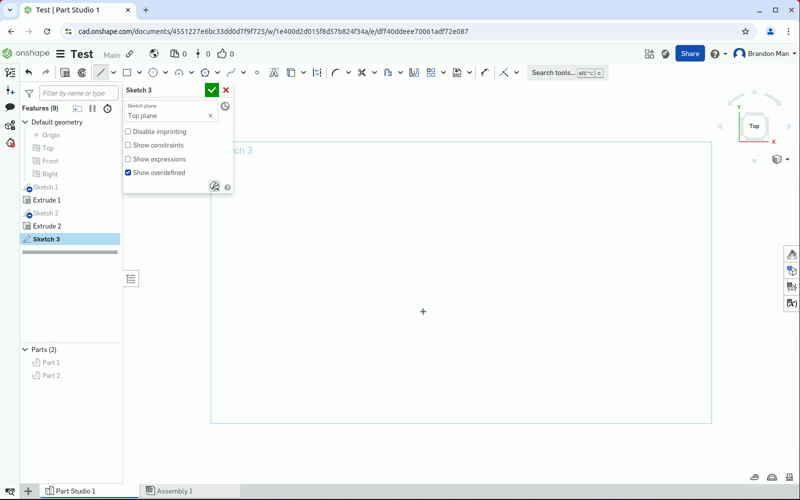
key_down(shift)
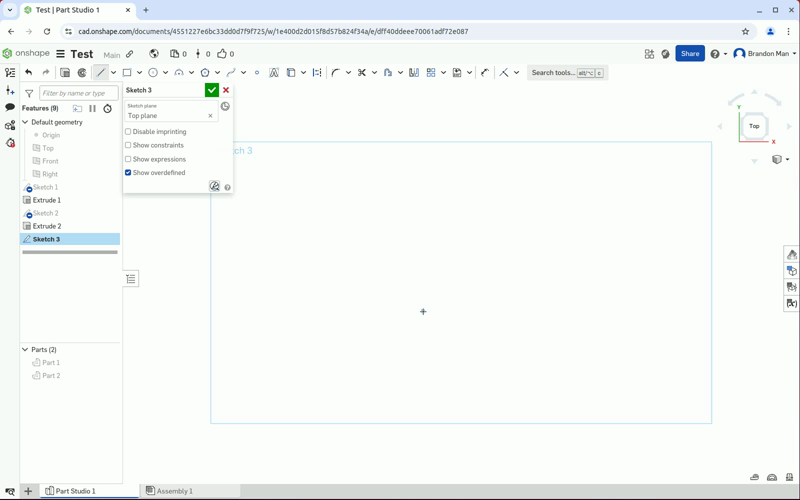
mouse_move(453, 311)
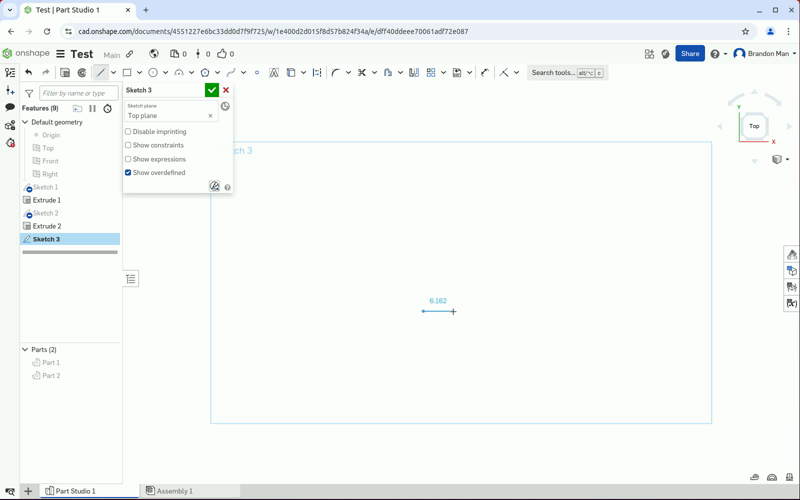
mouse_move(461, 311)
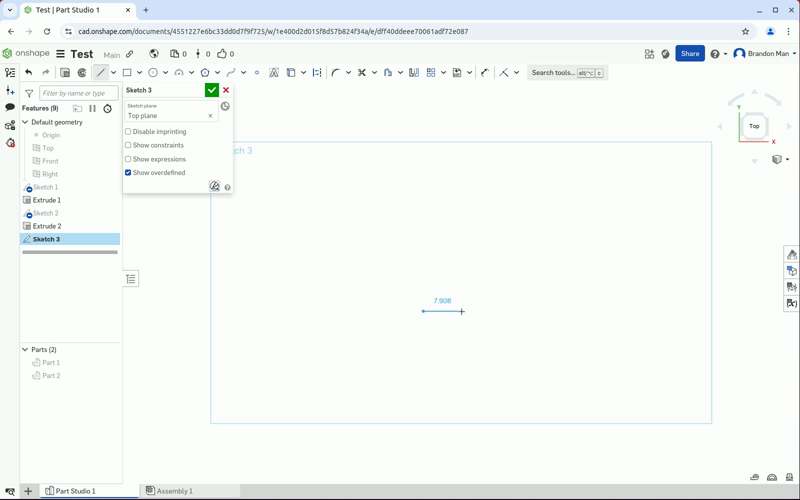
click(461, 311)
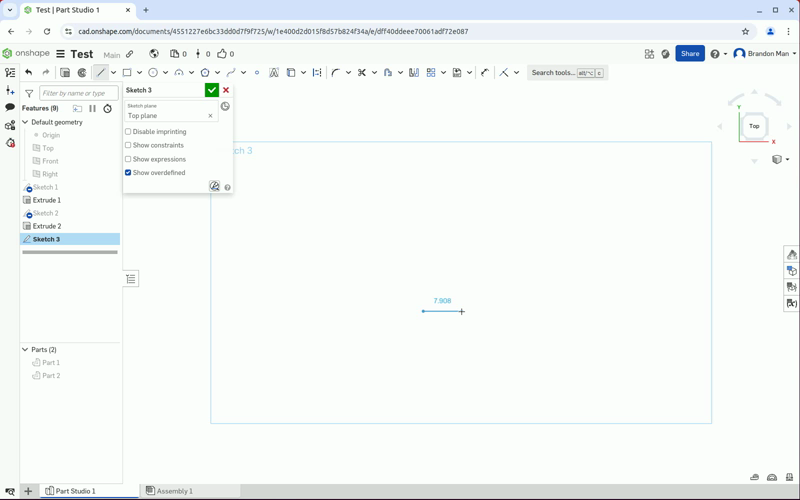
key_up(shift)
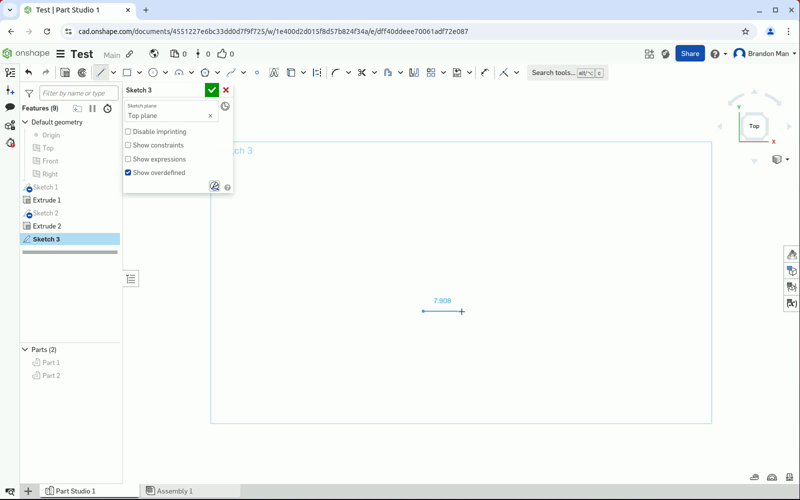
key_down(shift)
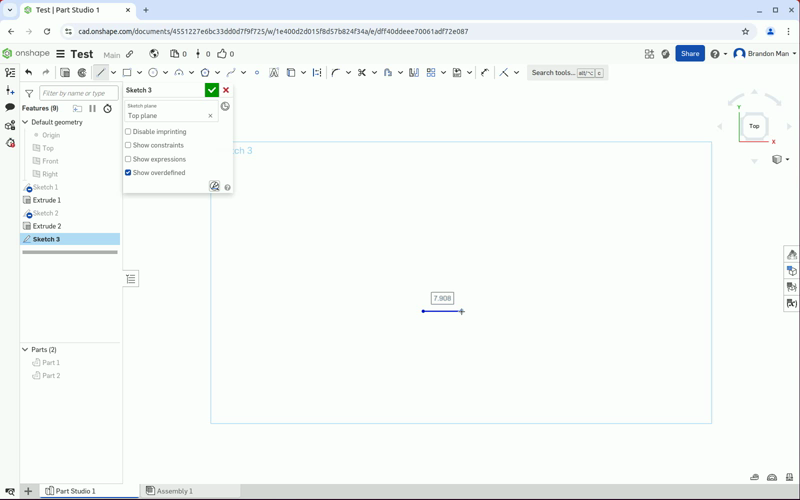
mouse_move(491, 311)
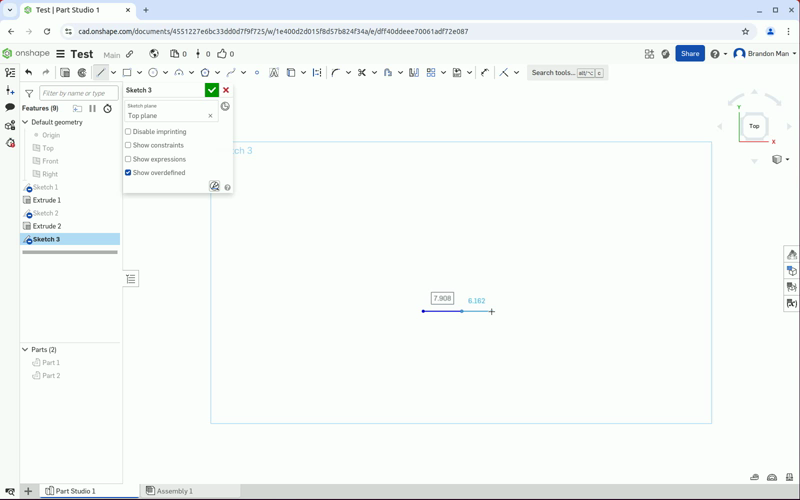
mouse_move(461, 254)
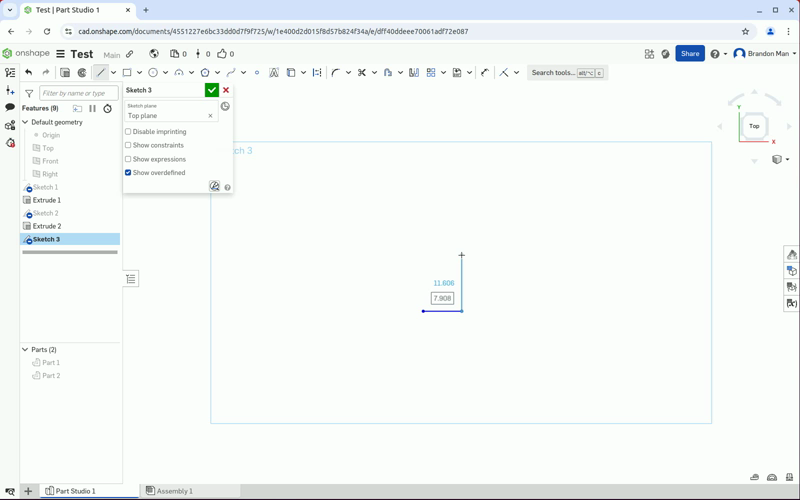
click(461, 254)
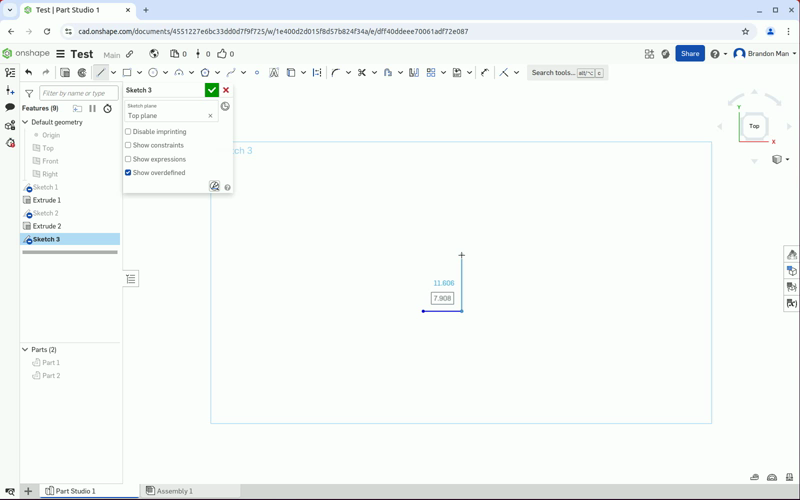
key_up(shift)
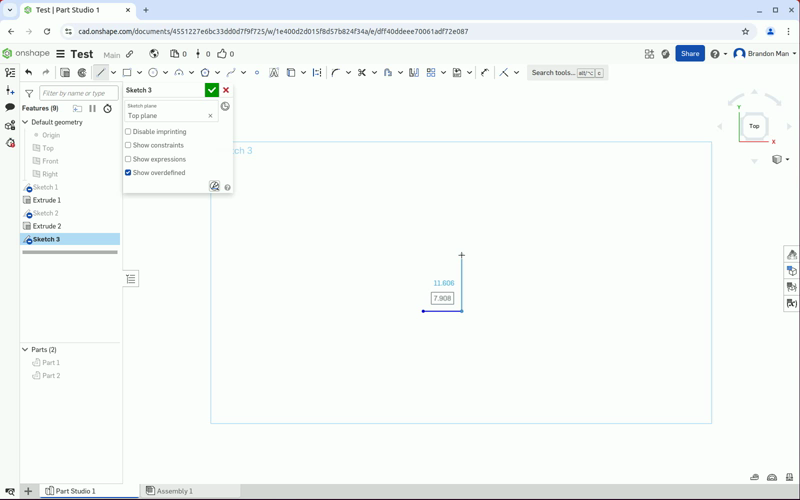
key_down(shift)
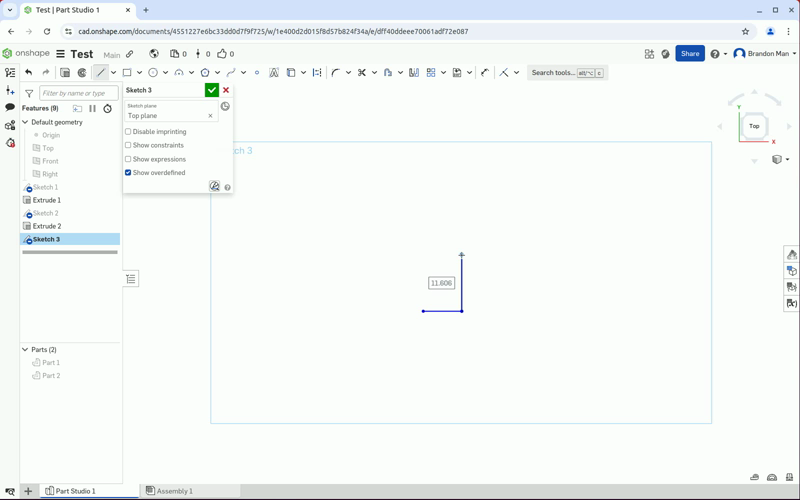
mouse_move(491, 254)
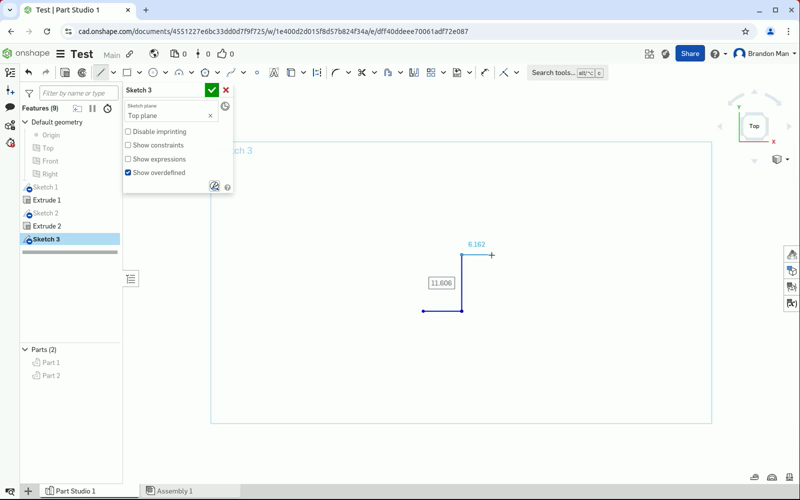
mouse_move(423, 254)
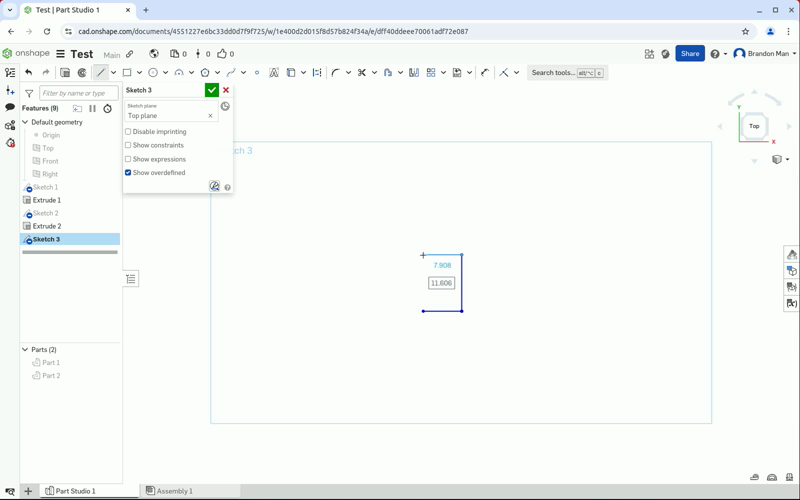
click(423, 254)
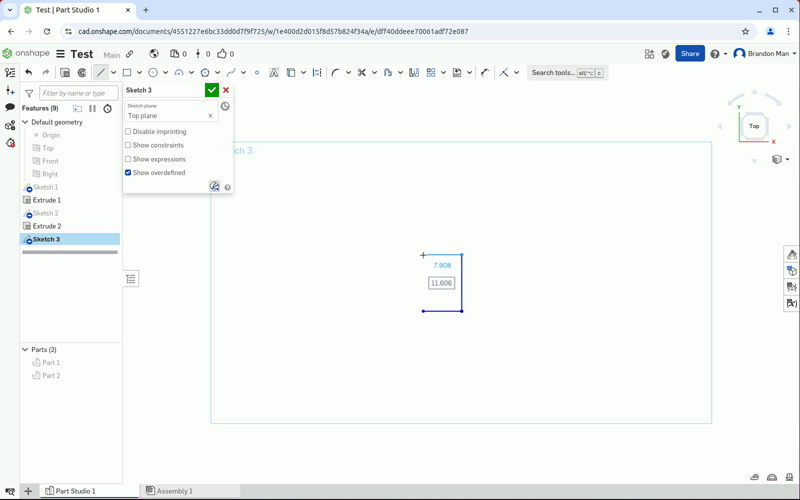
key_up(shift)
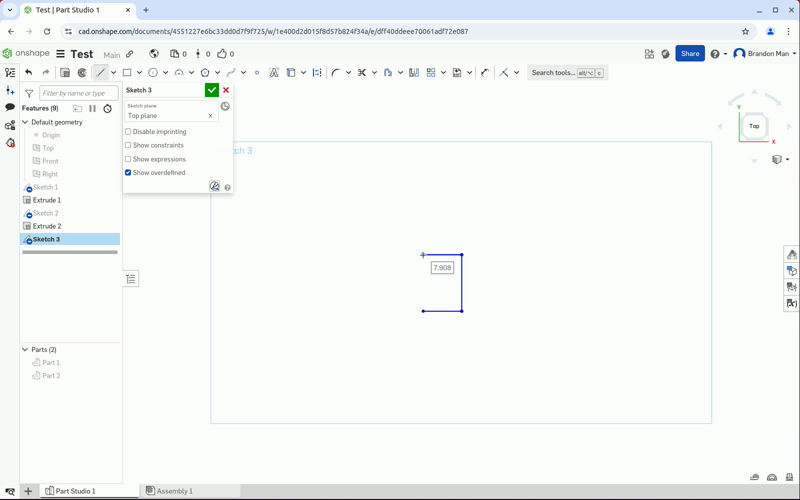
key(esc)
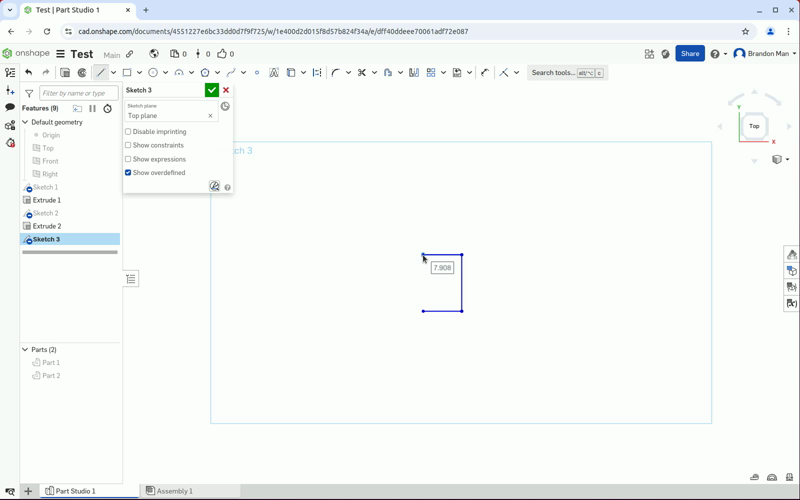
key(a)
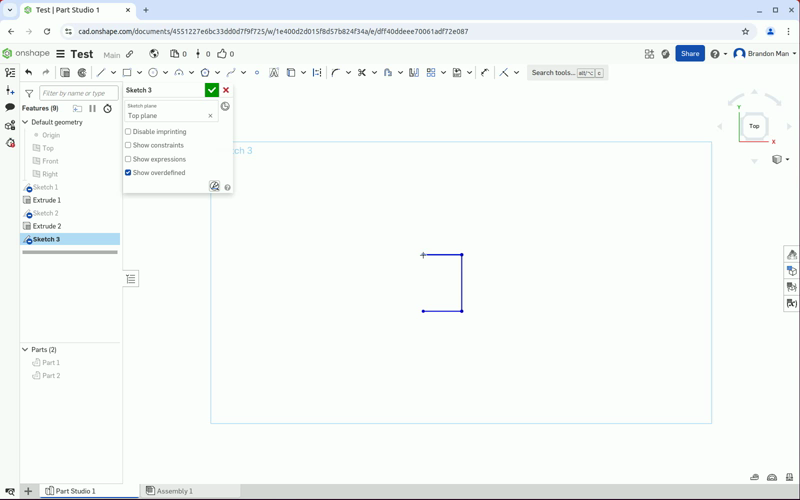
mouse_move(423, 254)
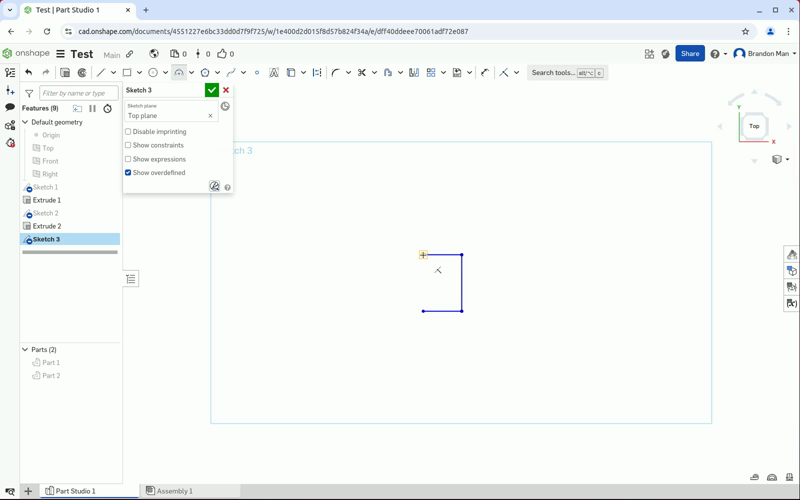
click(423, 254)
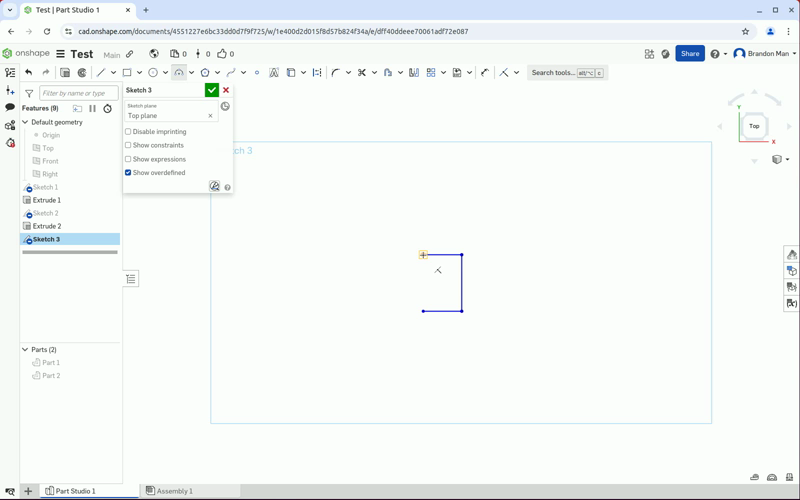
mouse_move(423, 311)
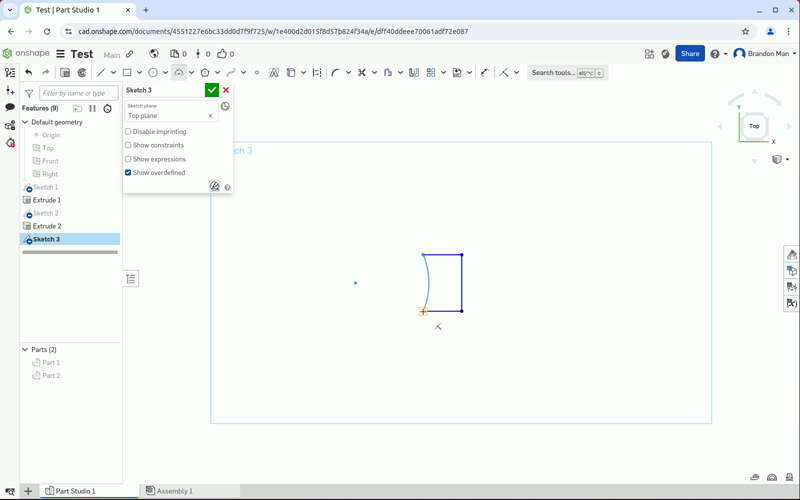
click(423, 311)
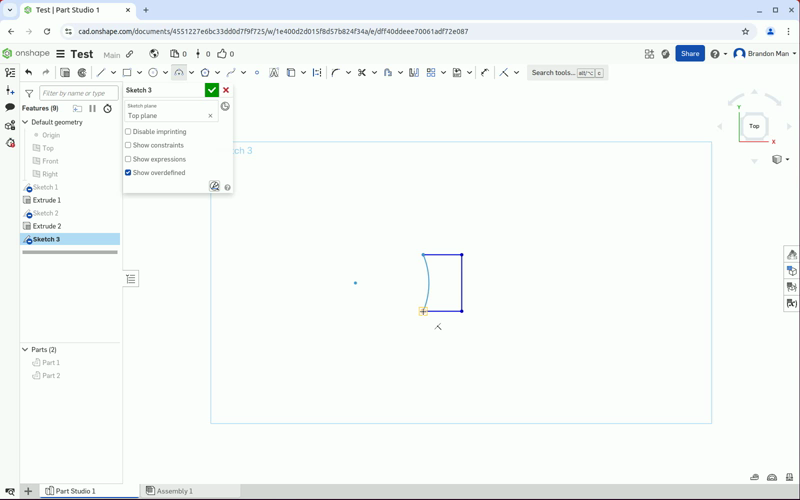
key_down(shift)
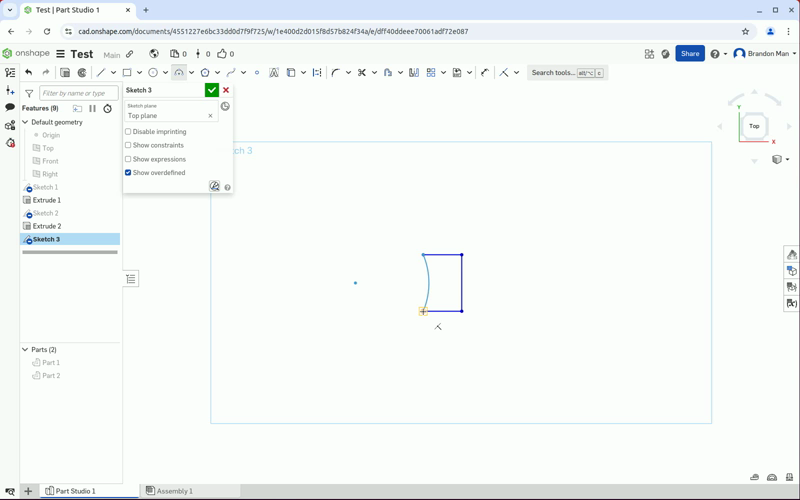
mouse_move(435, 283)
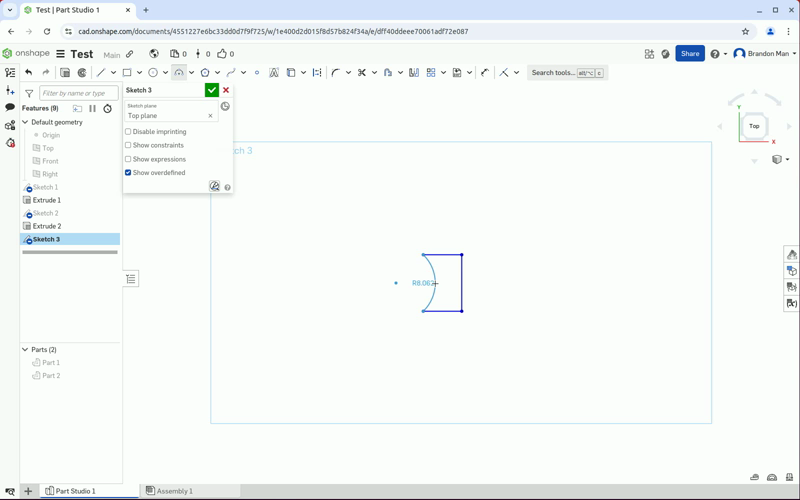
click(435, 283)
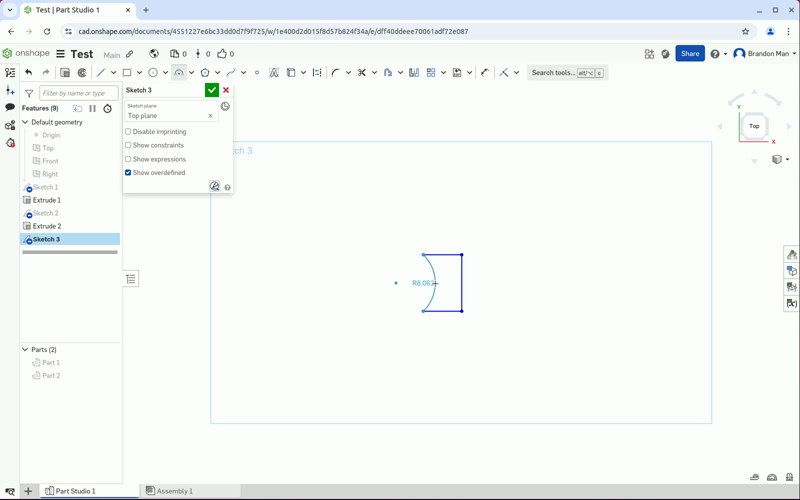
key_up(shift)
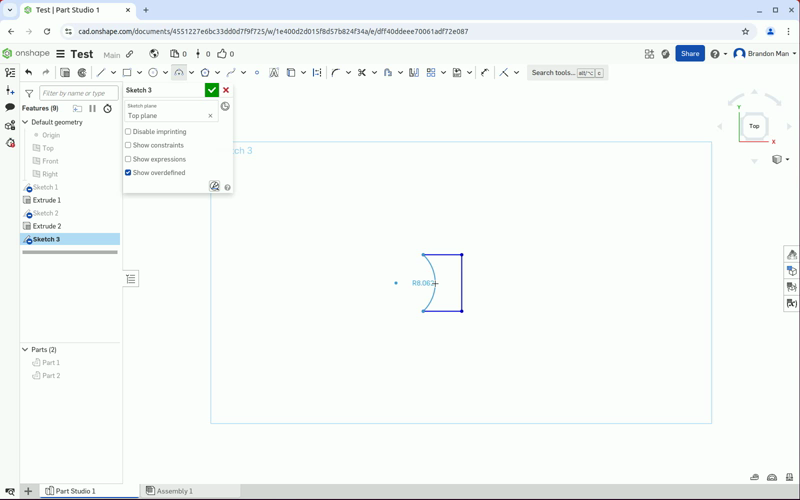
key(esc)
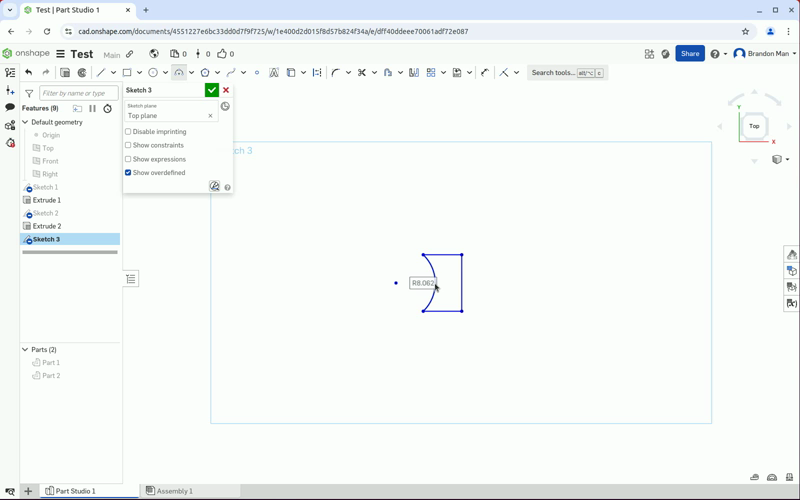
mouse_move(445, 300)
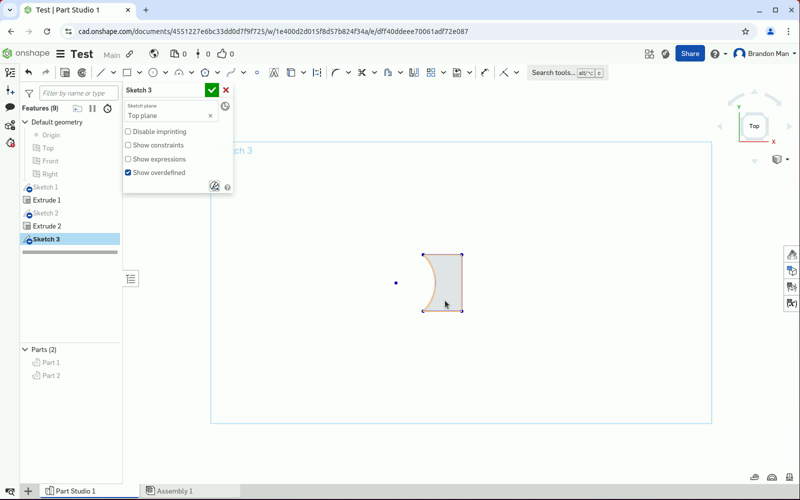
scroll(6)
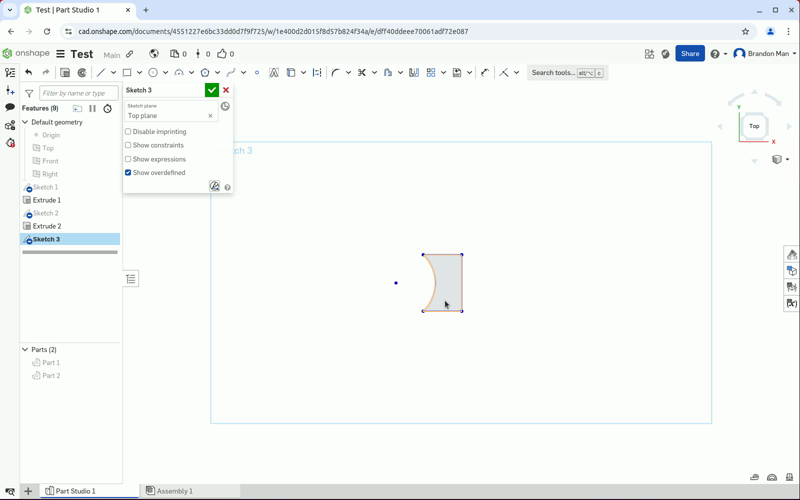
scroll(6)
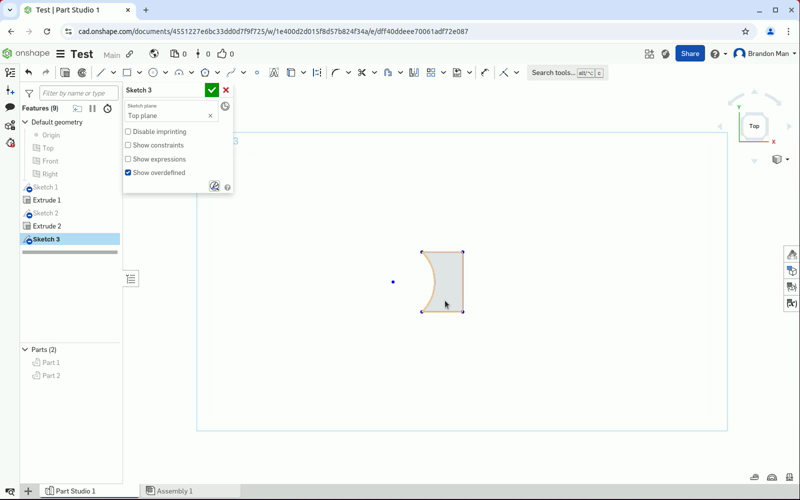
scroll(6)
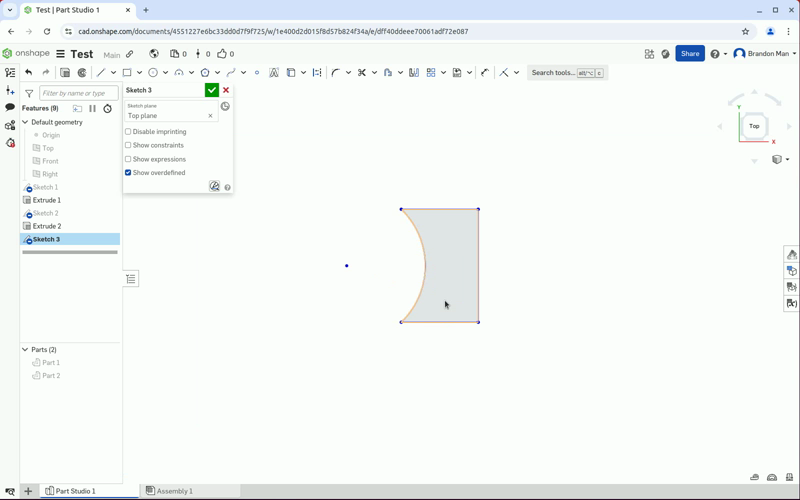
scroll(6)
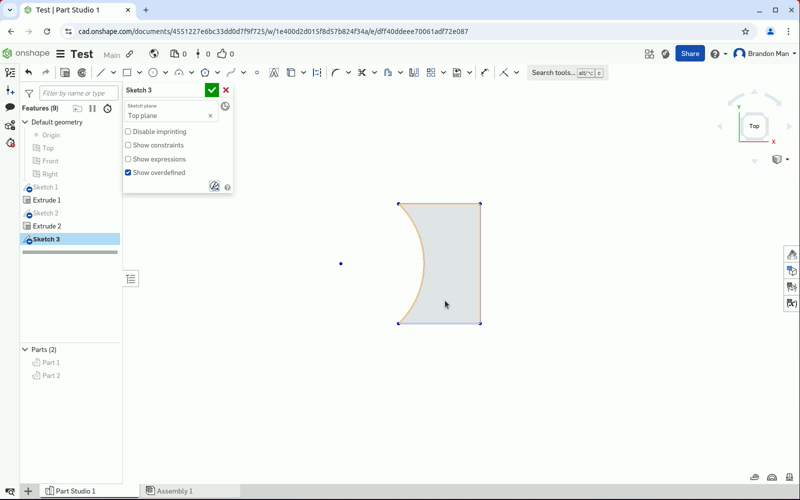
scroll(6)
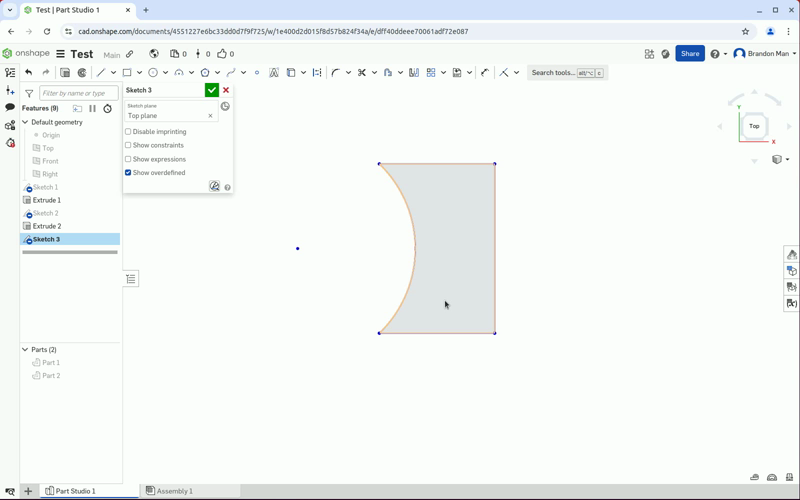
scroll(6)
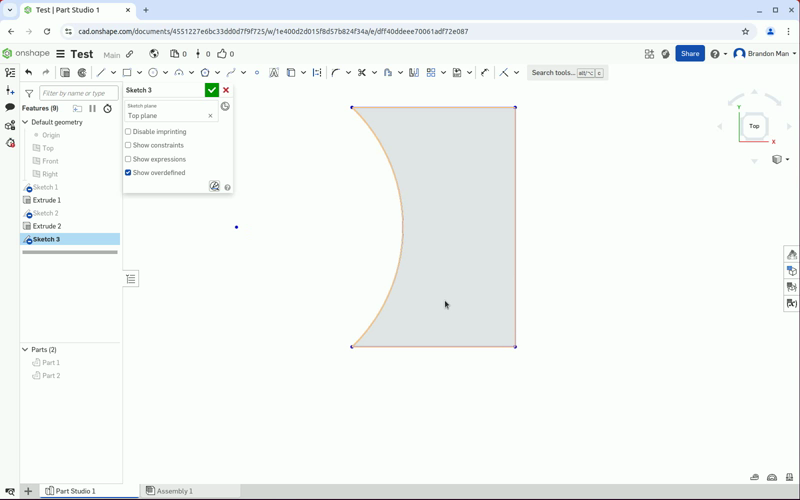
scroll(6)
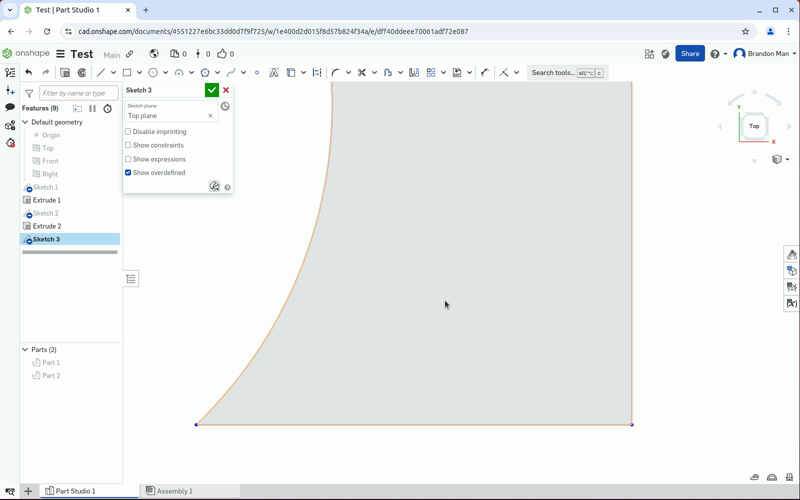
click(445, 300)
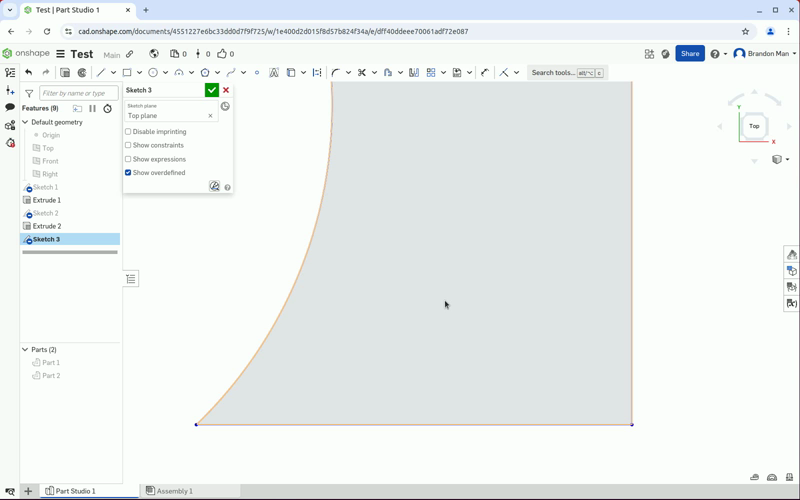
scroll(-6)
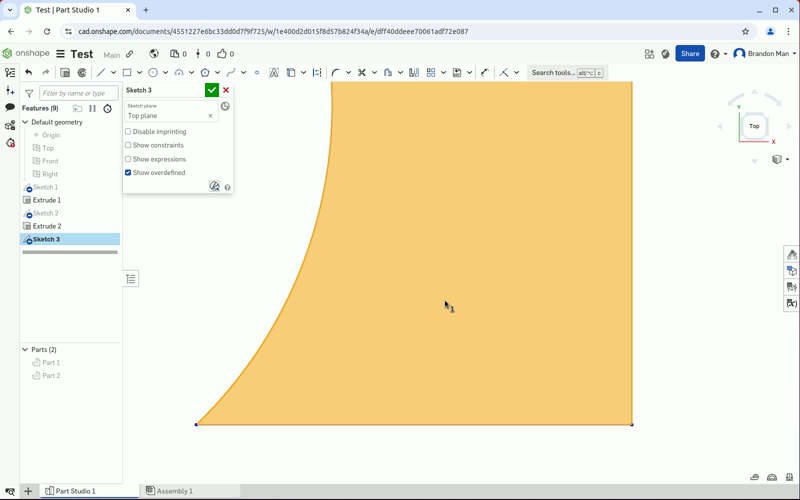
scroll(-6)
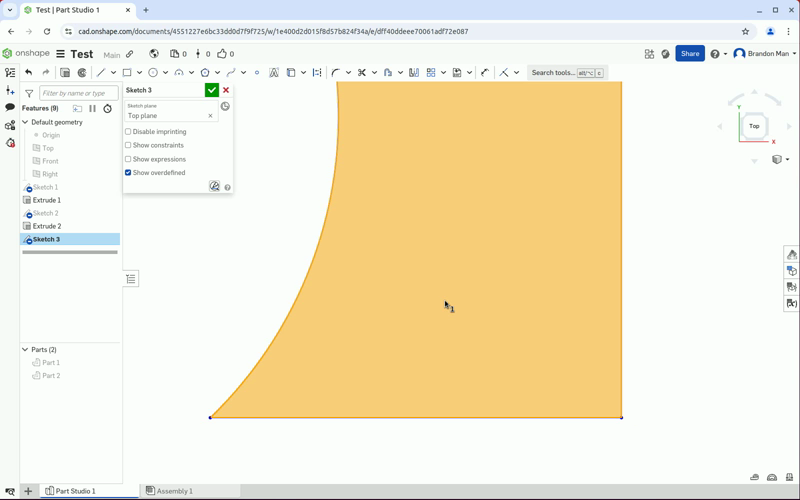
scroll(-6)
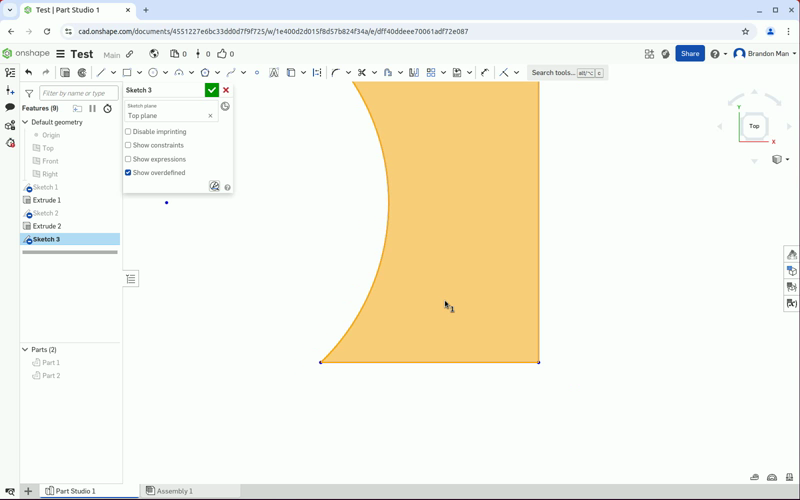
scroll(-6)
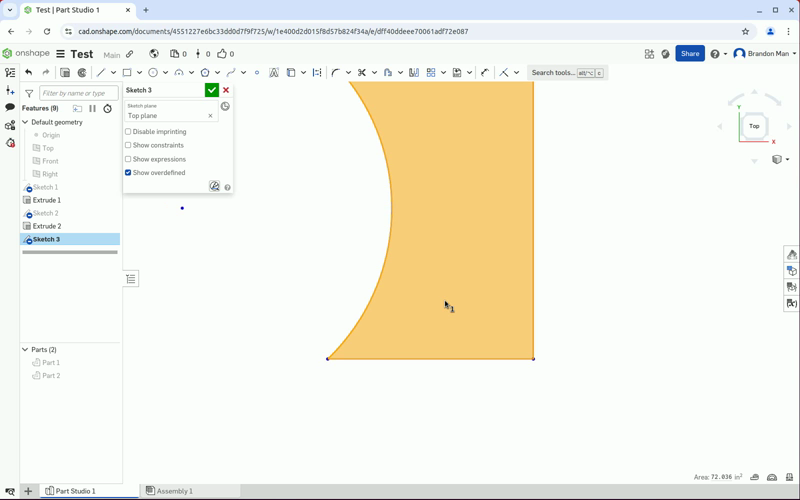
scroll(-6)
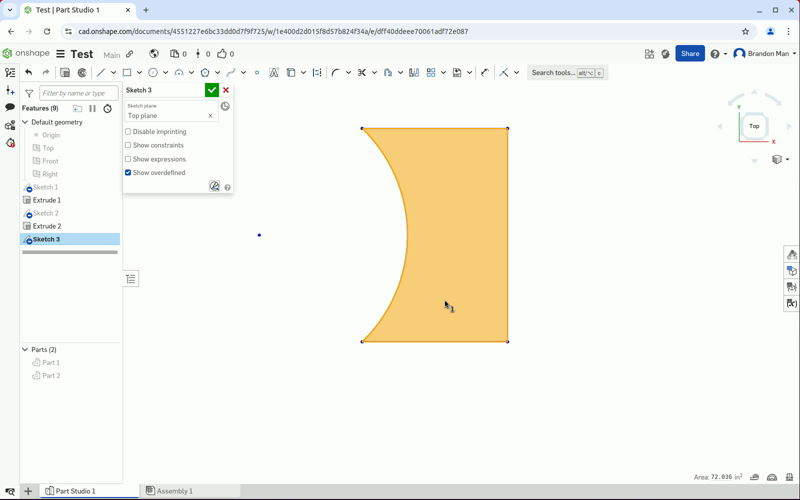
scroll(-6)
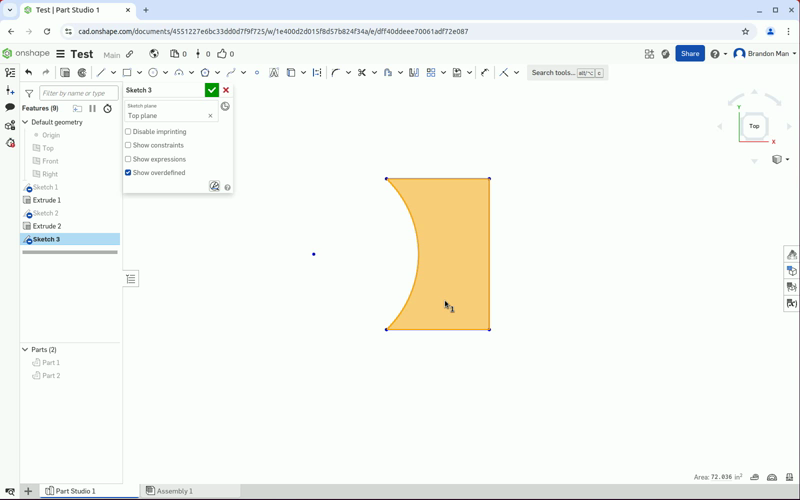
scroll(-6)
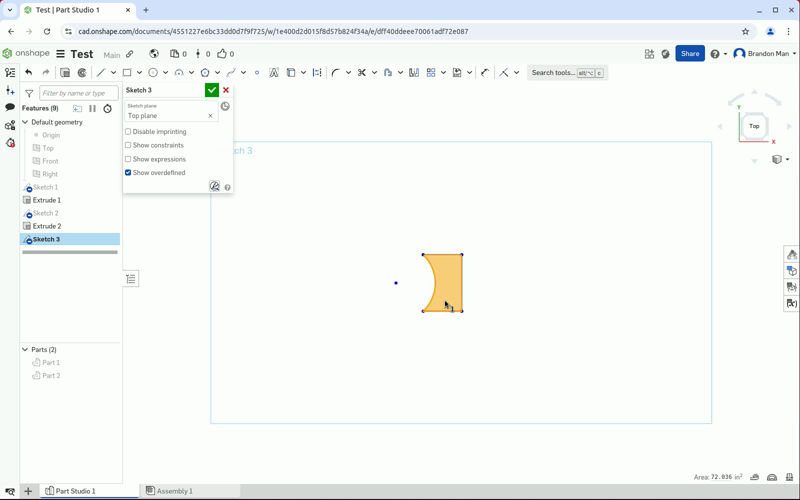
mouse_move(73, 352)
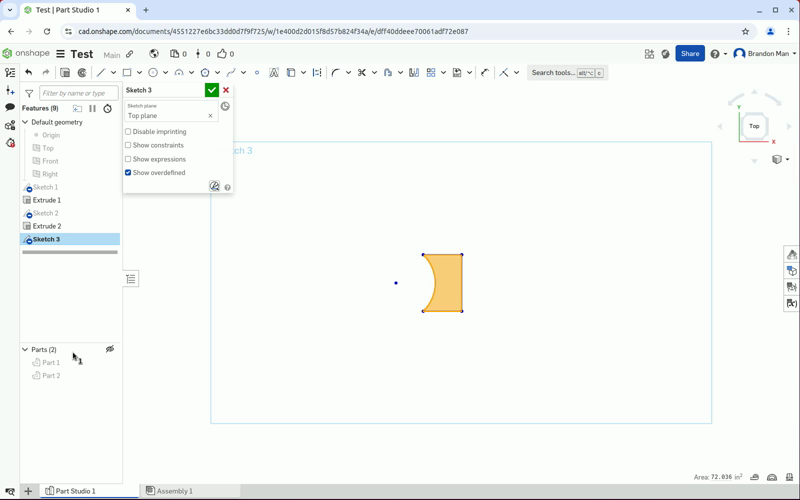
key(shift+y)
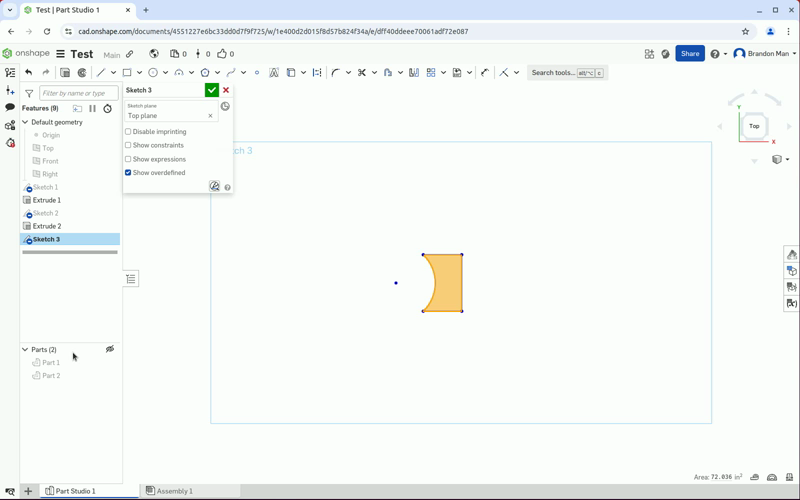
key(shift+e)
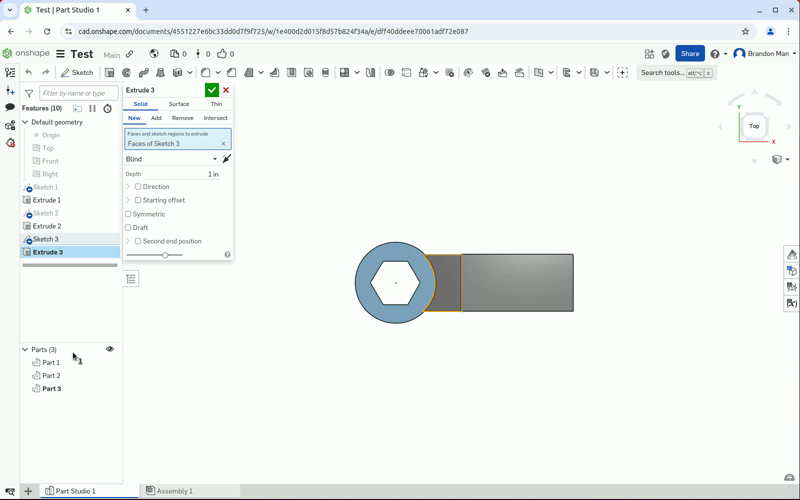
mouse_move(143, 106)
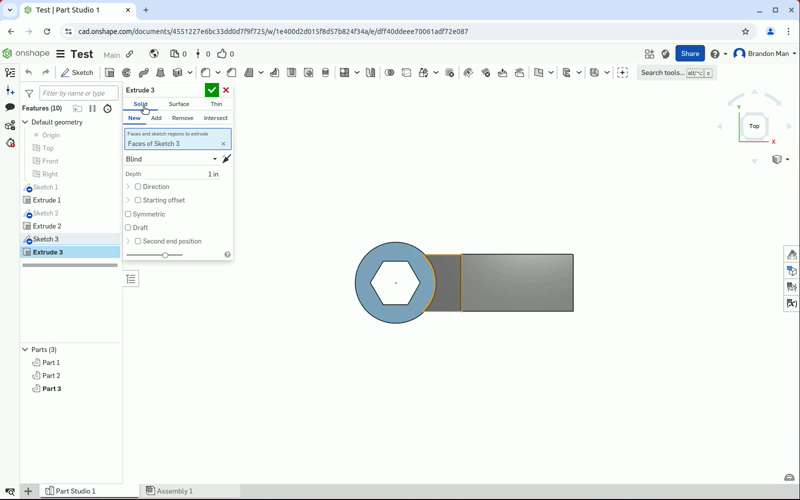
click(143, 106)
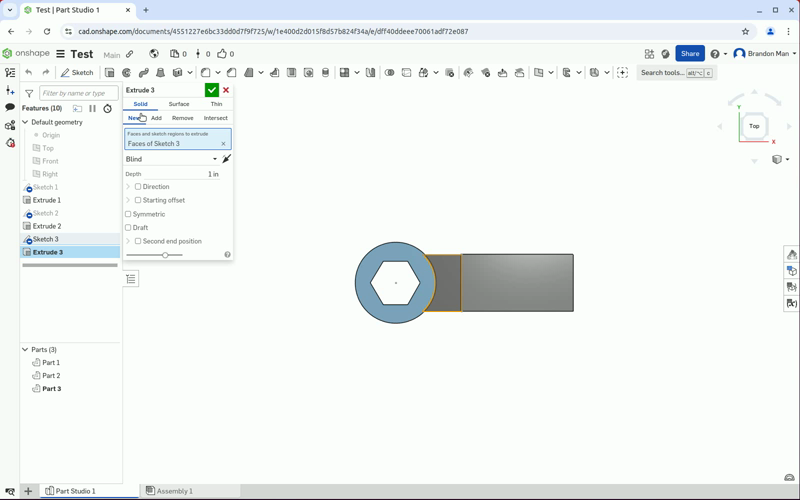
mouse_move(137, 120)
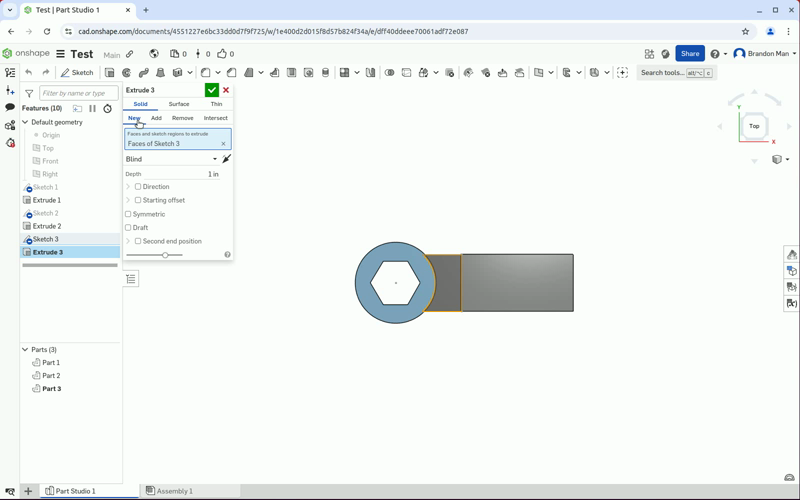
click(137, 120)
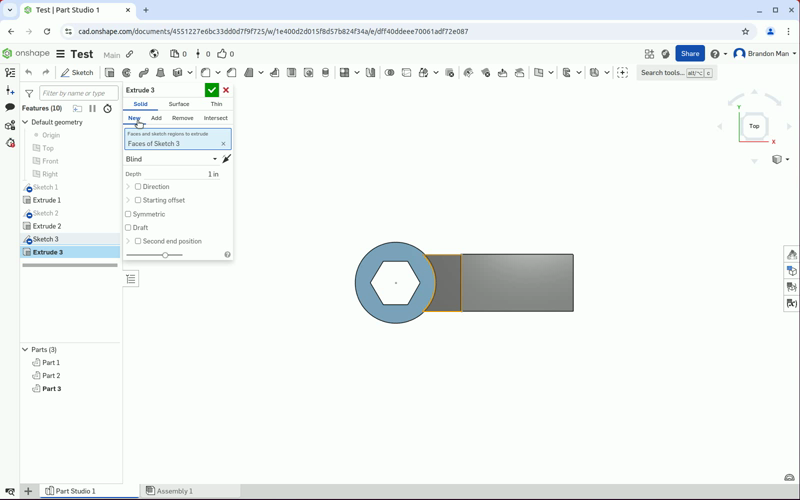
key(tab, 4)
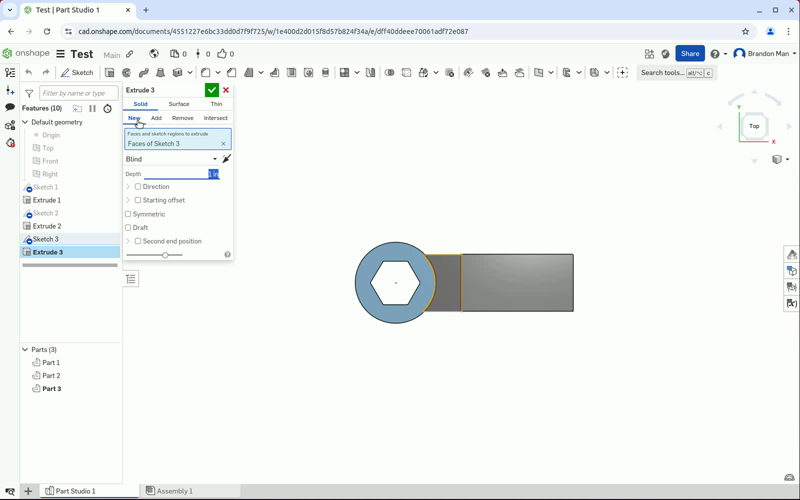
text(4.574)
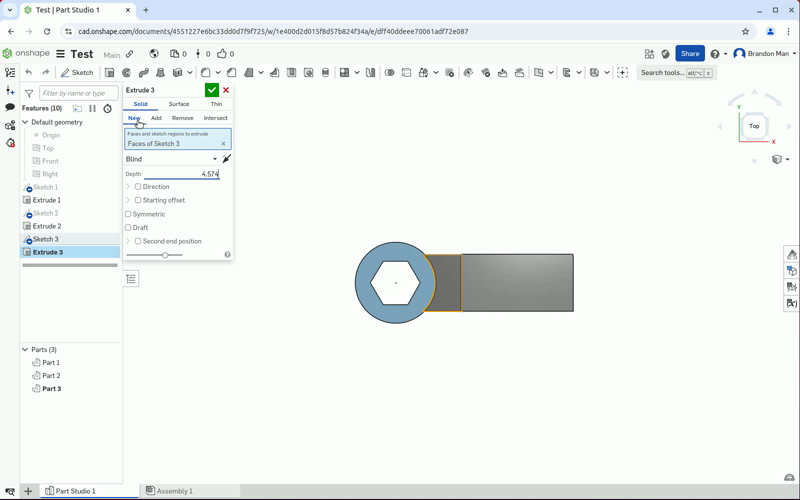
key(enter)
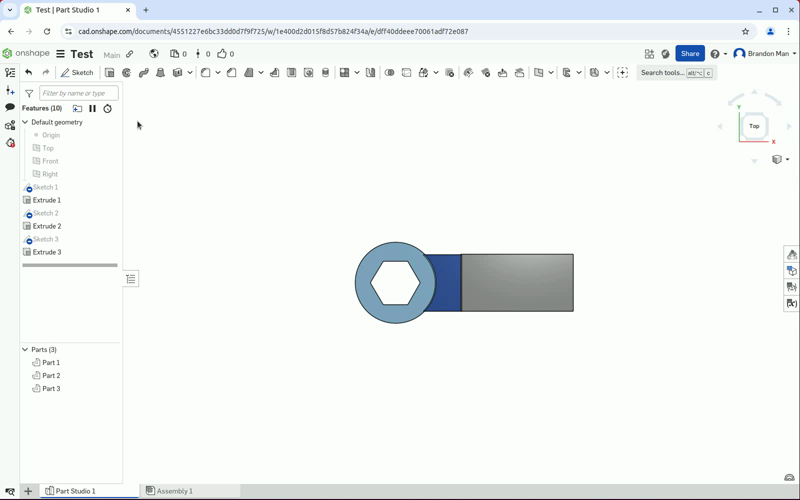
key(shift+h)
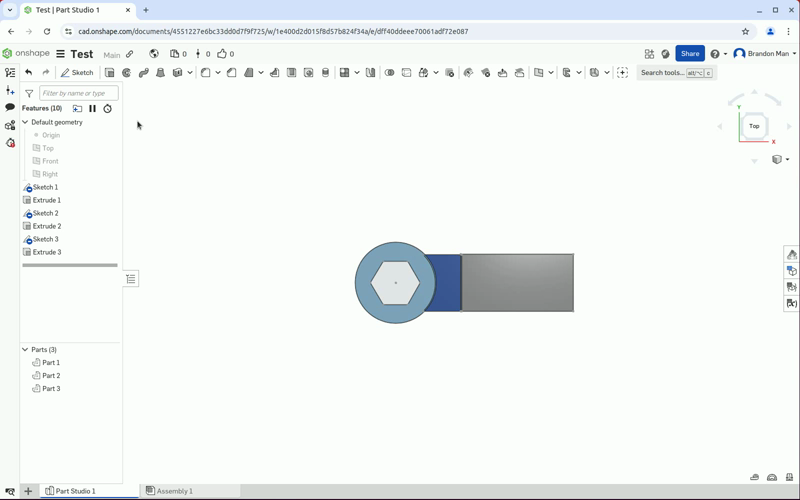
key(shift+h)
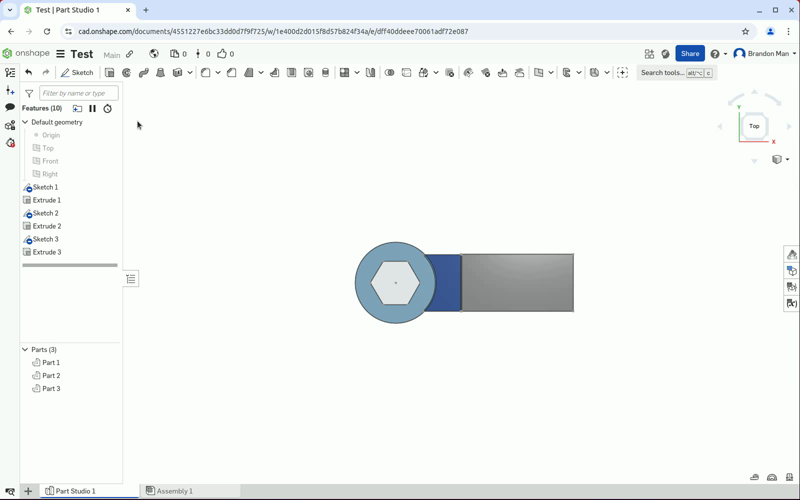
key(shift+7)
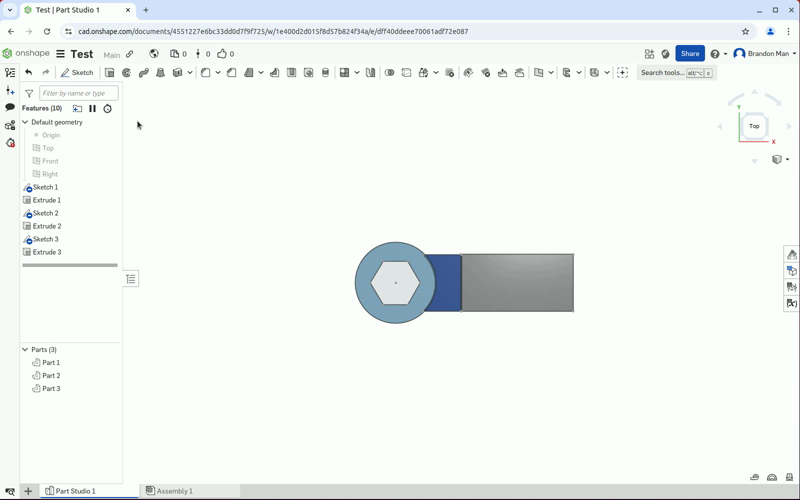
key(up, 3)
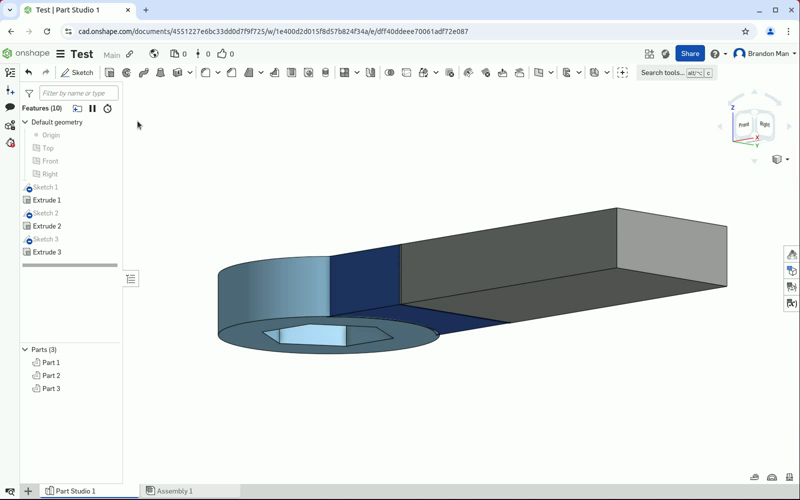
key(left, 3)
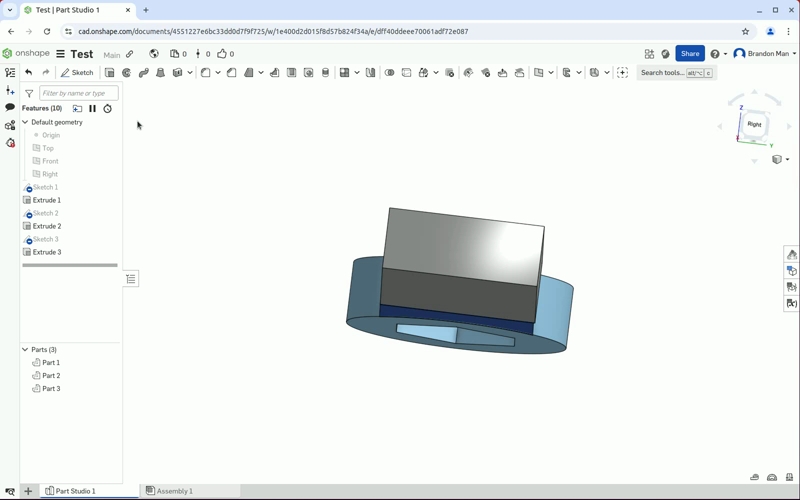
key(right, 3)
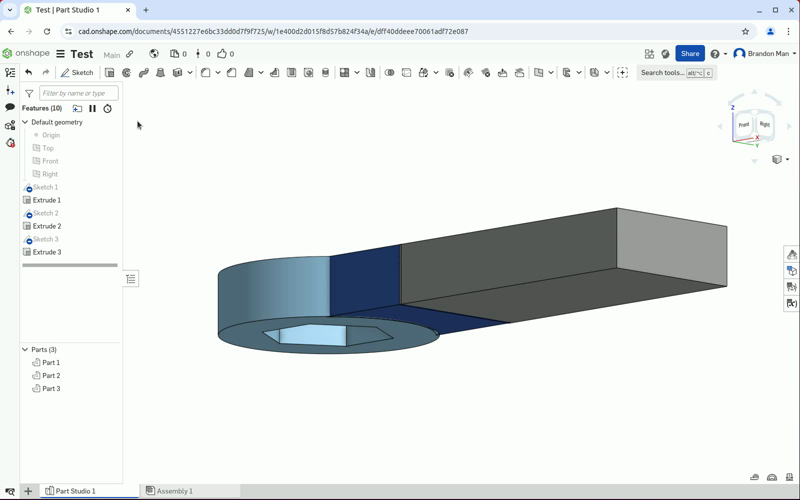
key(down, 3)
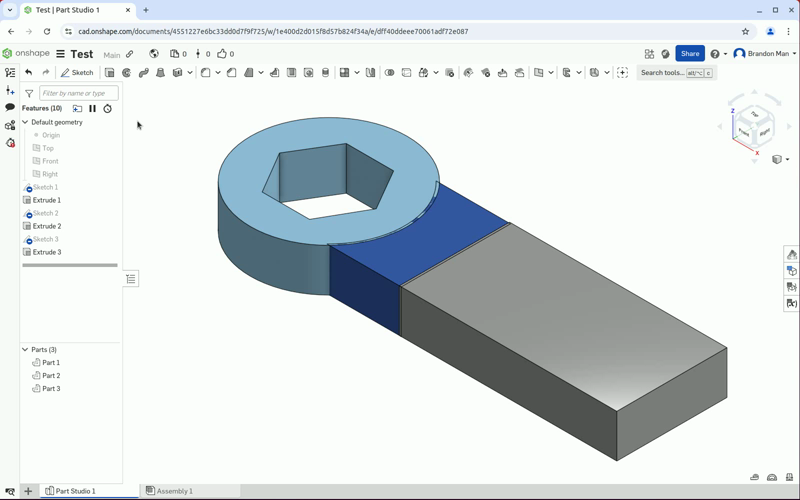
mouse_move(73, 189)
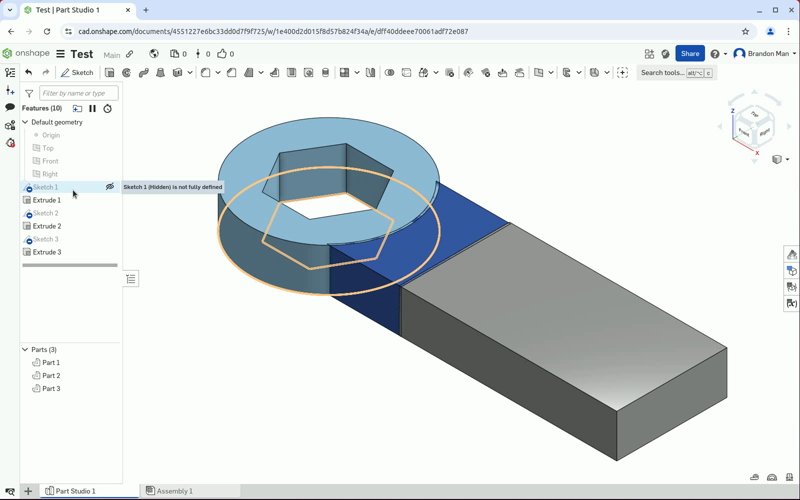
click(73, 189)